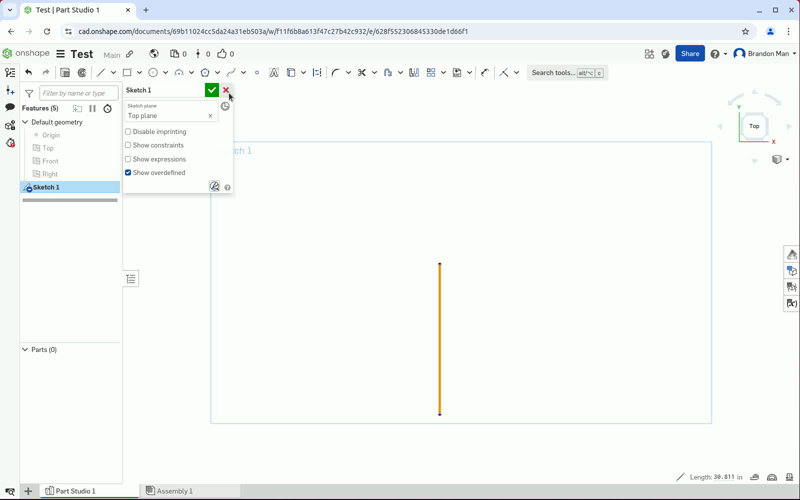
key(shift+h)
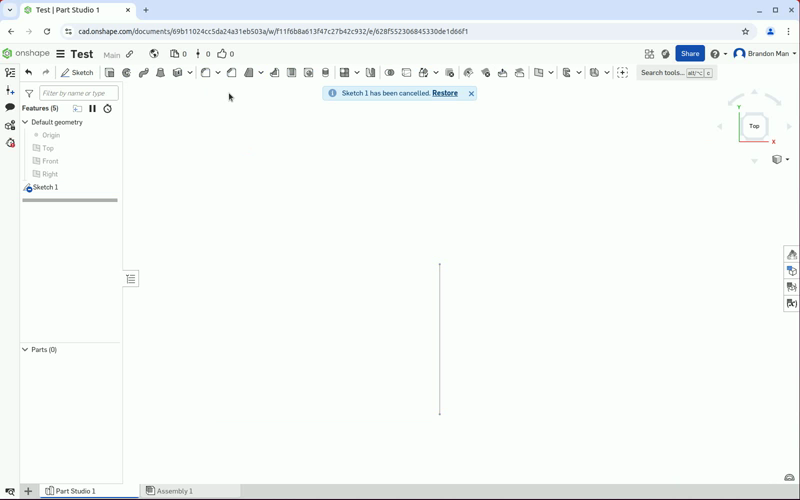
key(shift+s)
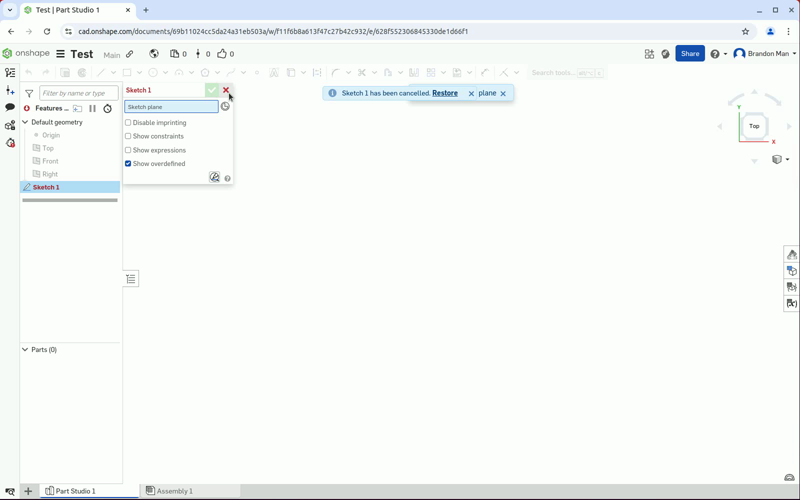
mouse_move(73, 150)
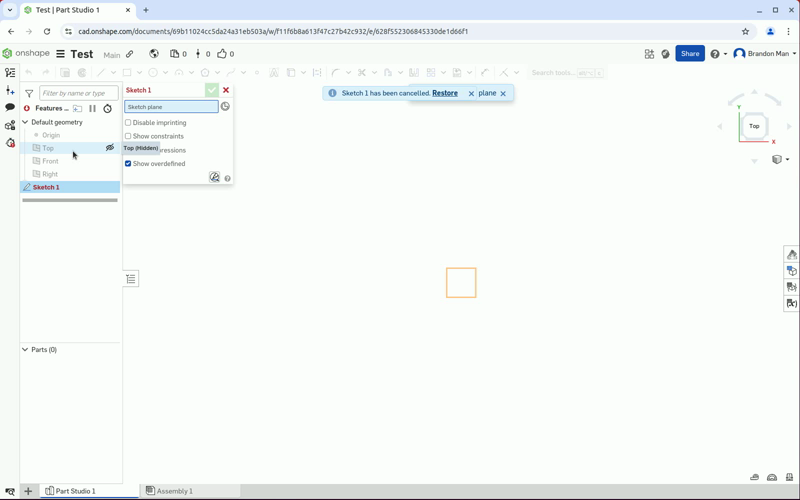
click(73, 150)
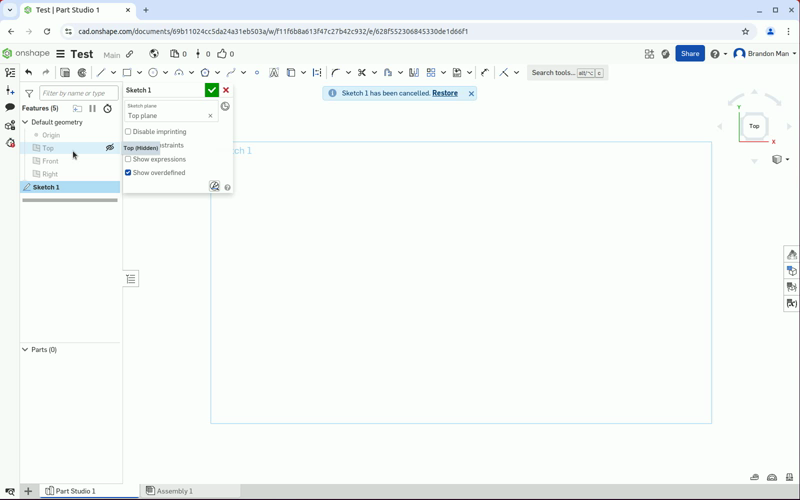
mouse_move(73, 352)
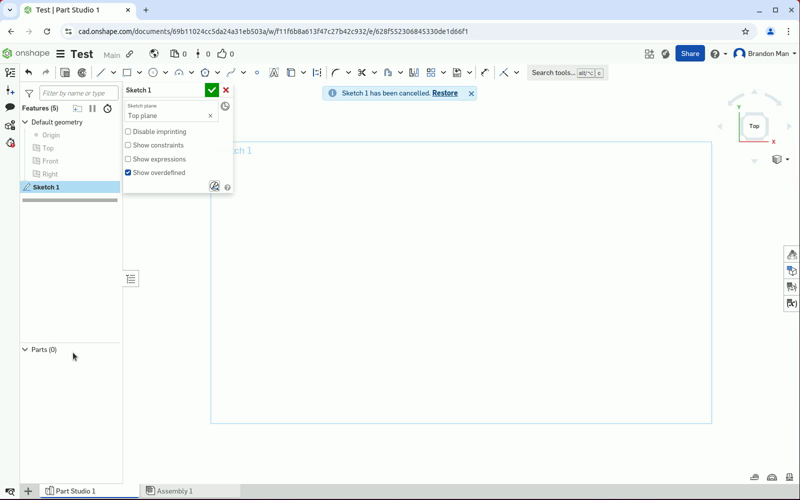
key(y)
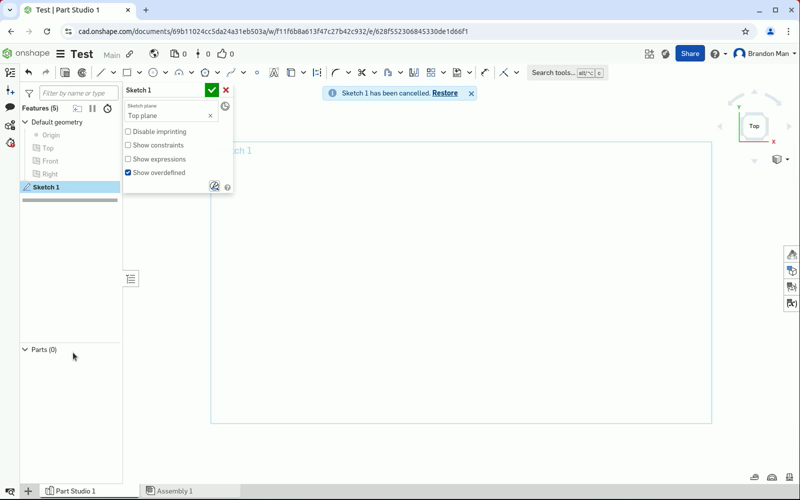
key(l)
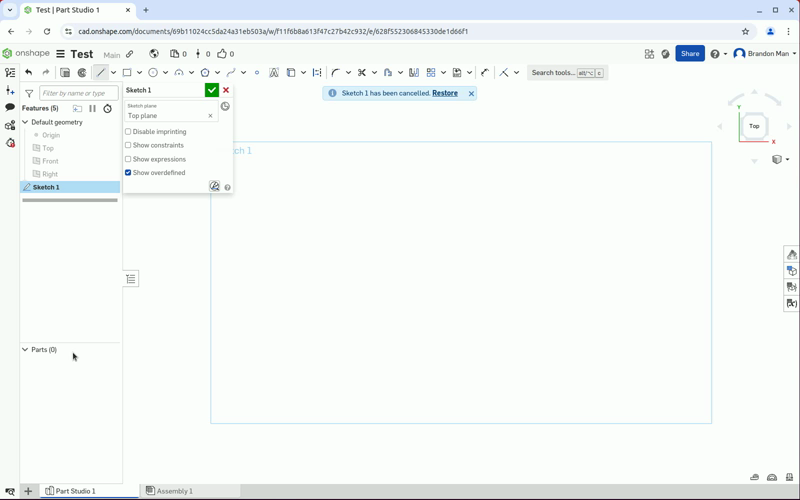
key_down(shift)
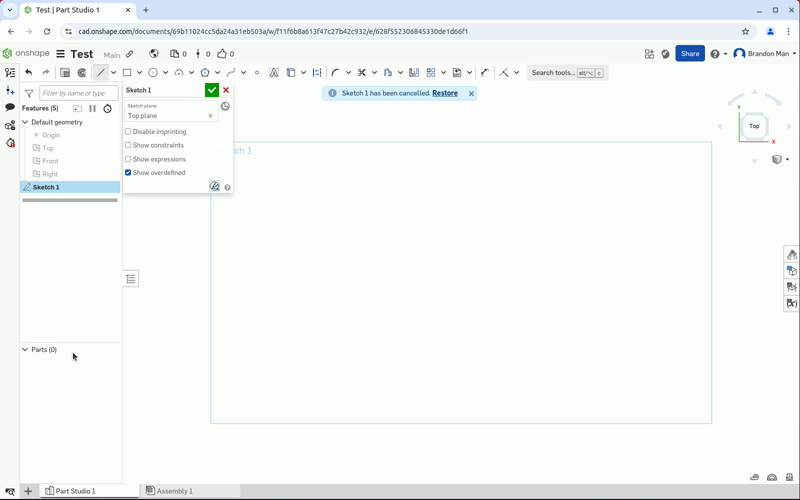
mouse_move(348, 357)
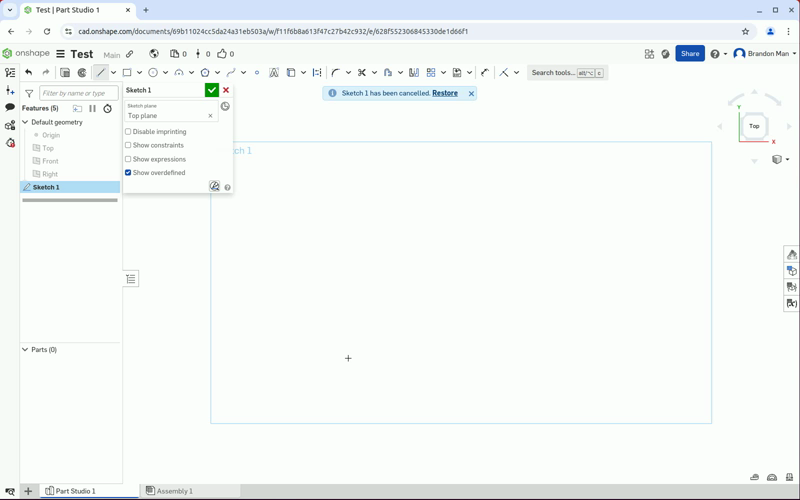
click(348, 357)
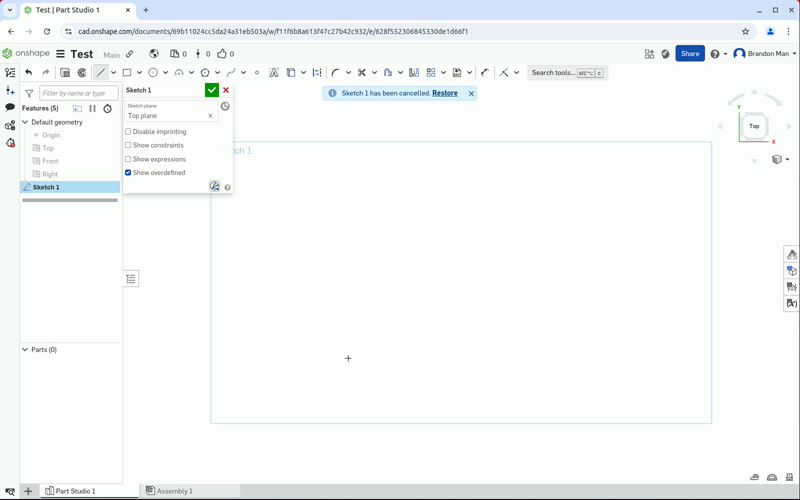
key_up(shift)
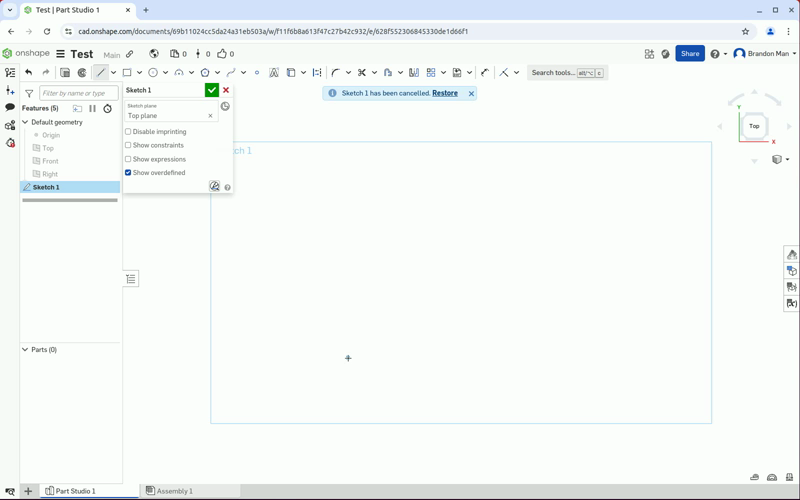
key_down(shift)
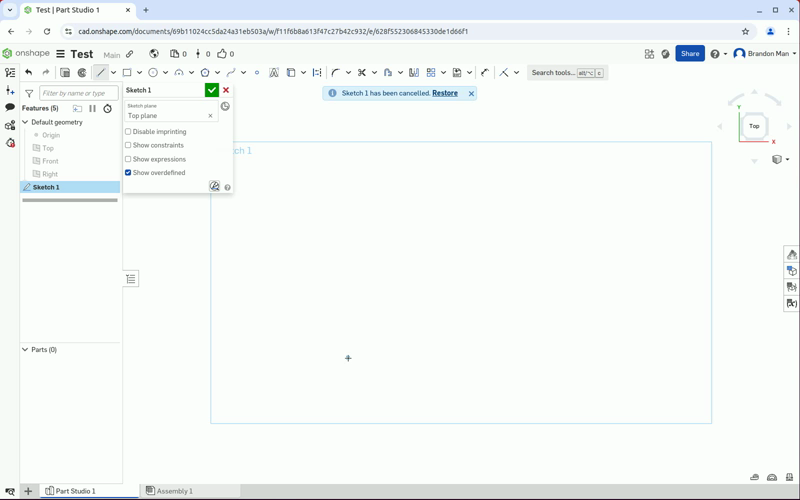
mouse_move(572, 357)
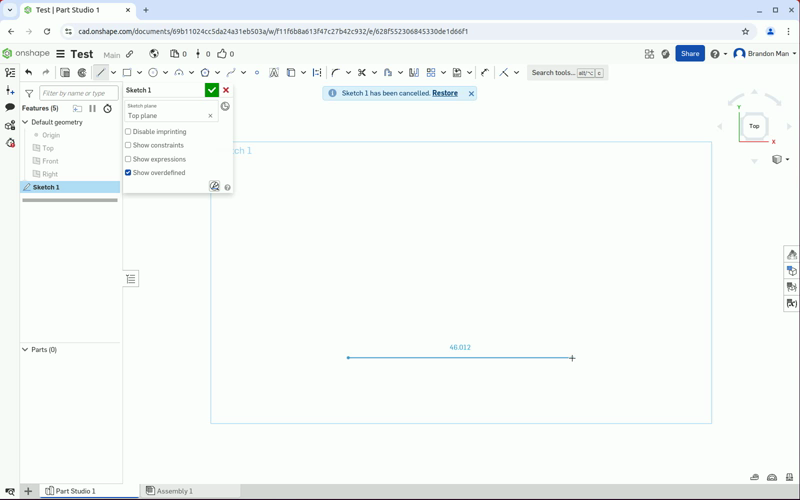
click(572, 357)
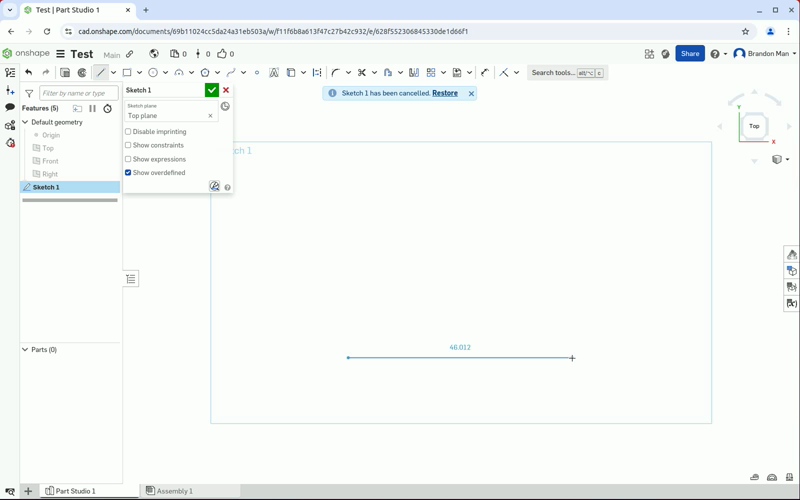
key_up(shift)
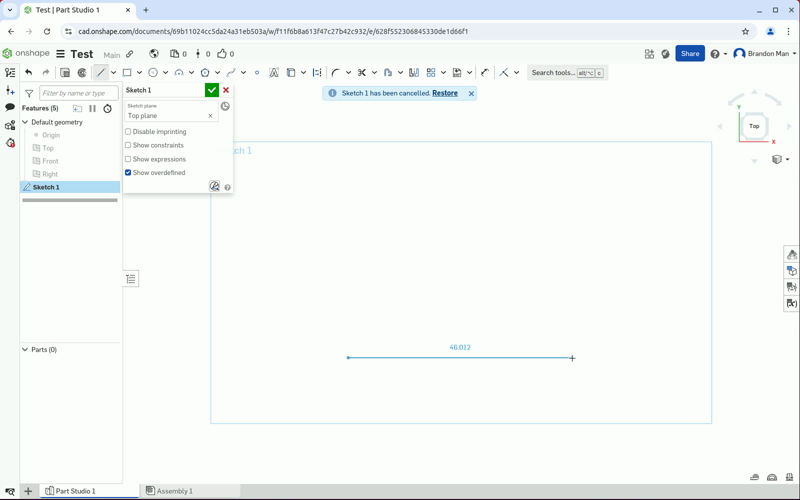
key_down(shift)
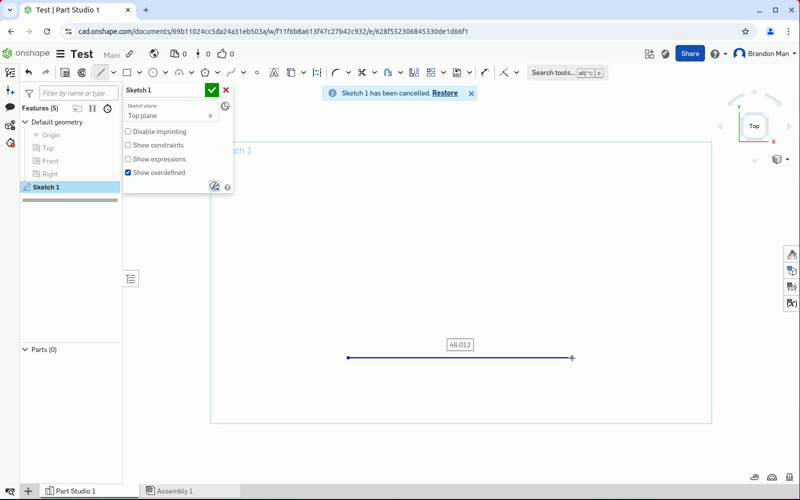
mouse_move(572, 209)
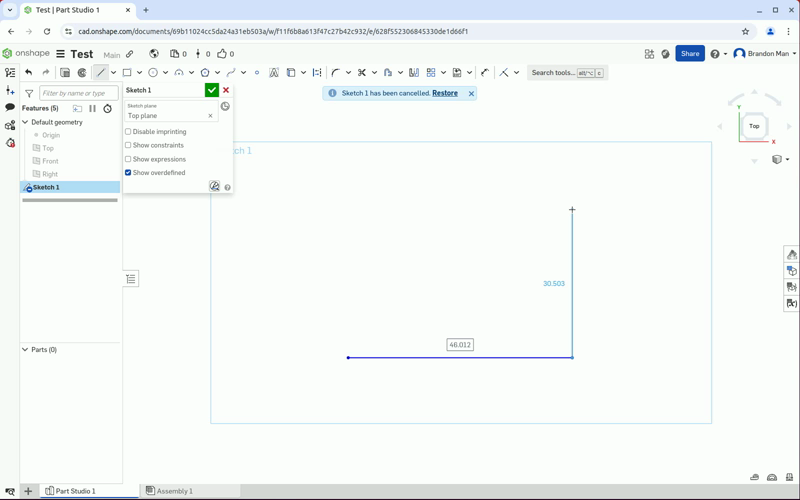
click(572, 209)
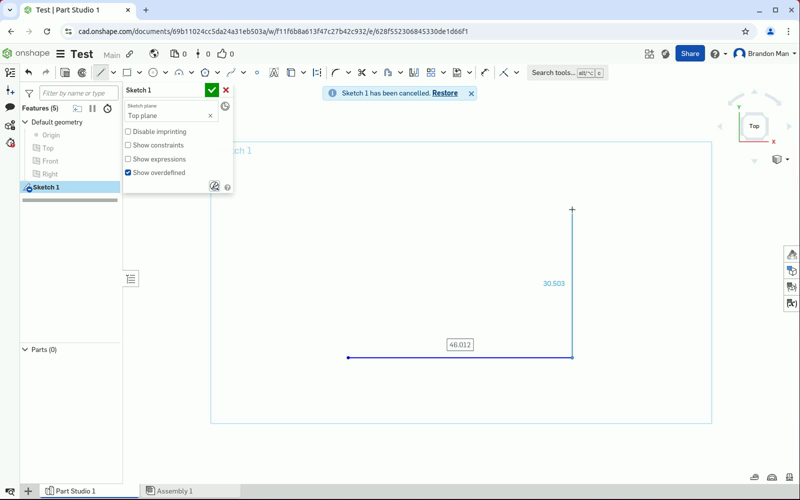
key_up(shift)
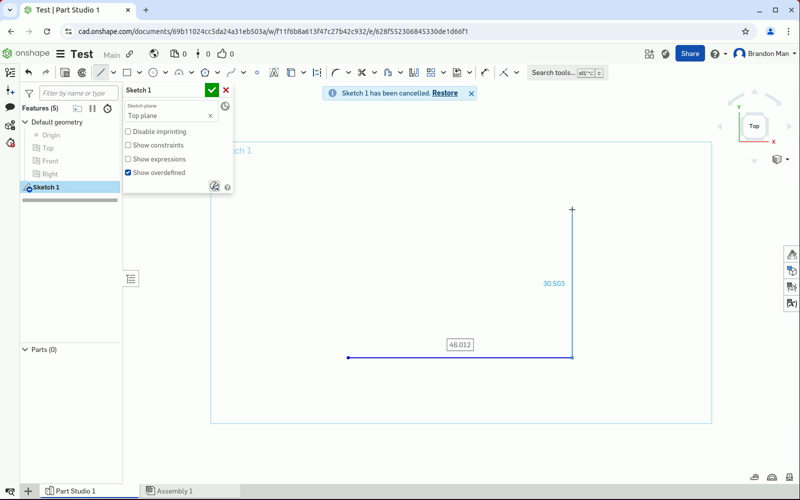
key_down(shift)
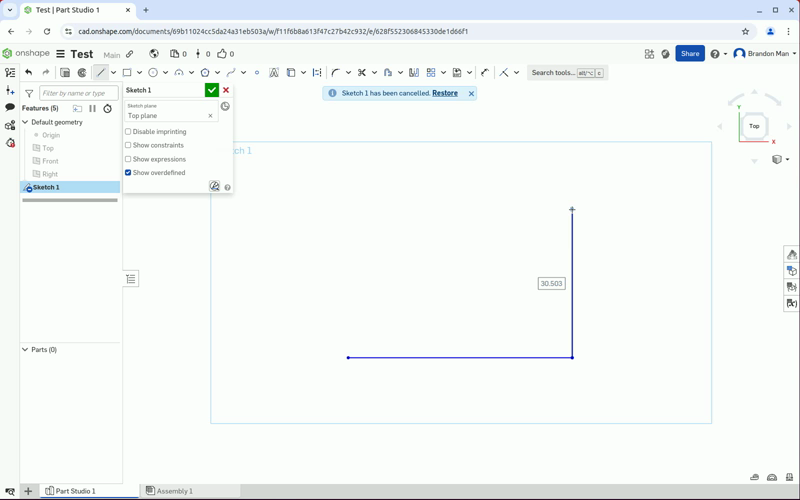
mouse_move(348, 209)
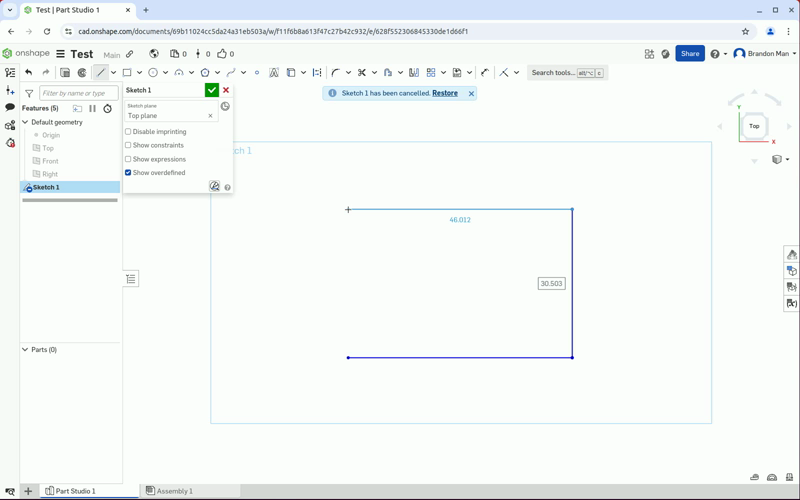
click(348, 209)
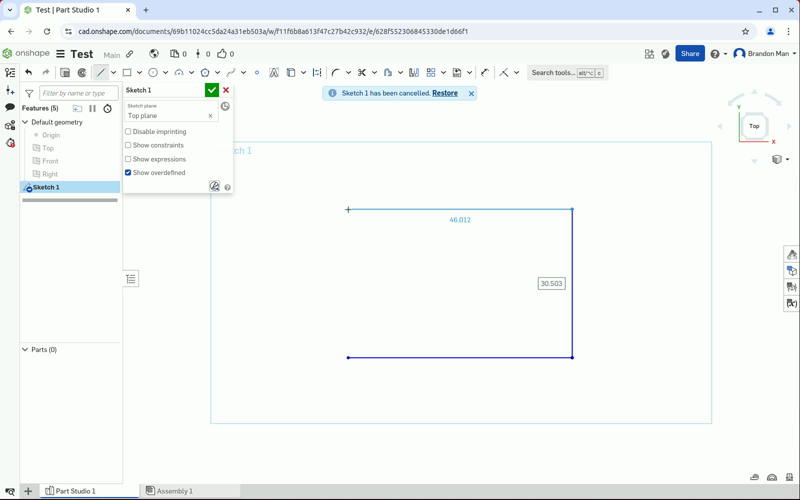
key_up(shift)
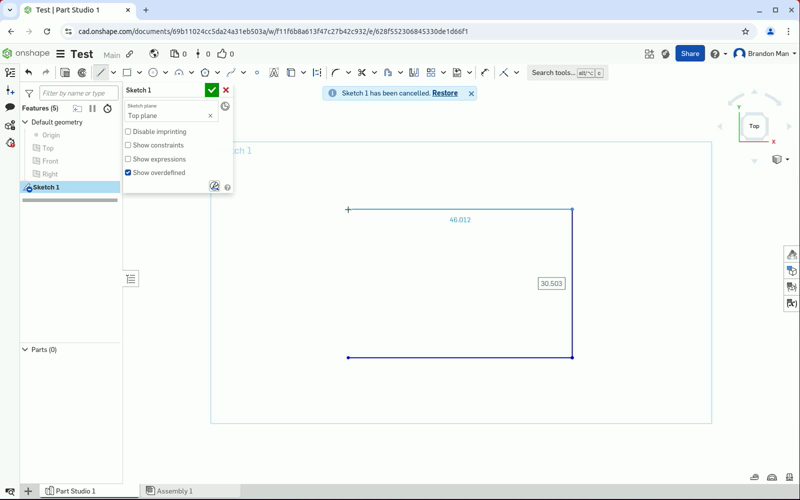
key_down(shift)
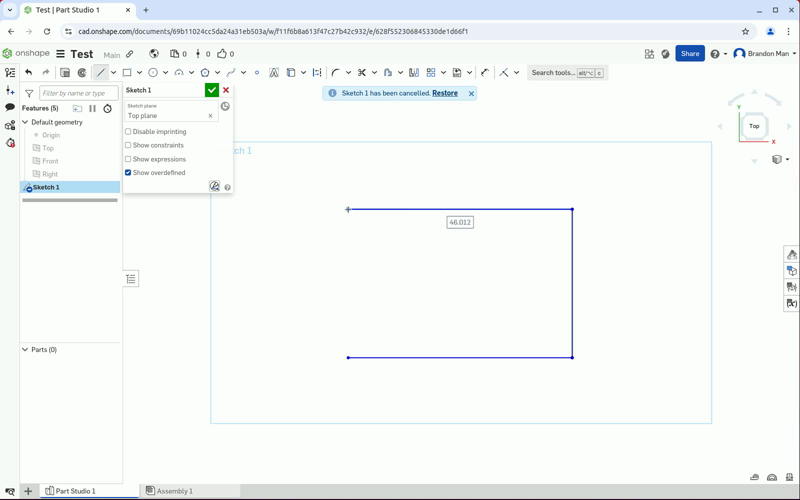
mouse_move(348, 357)
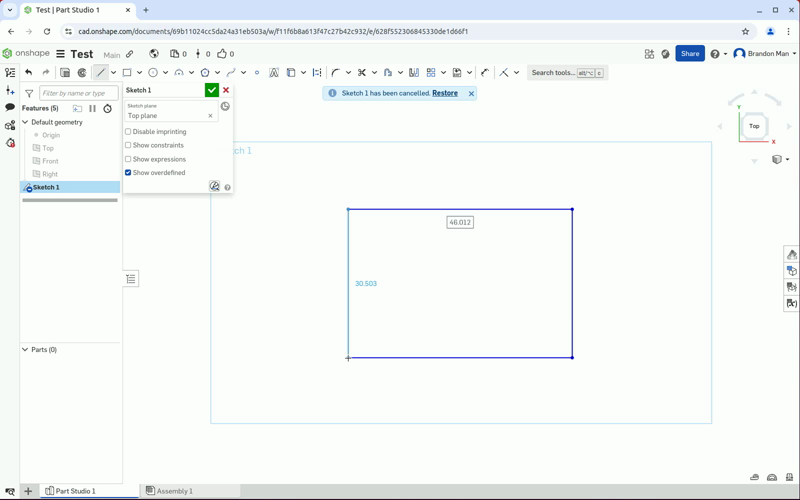
key_up(shift)
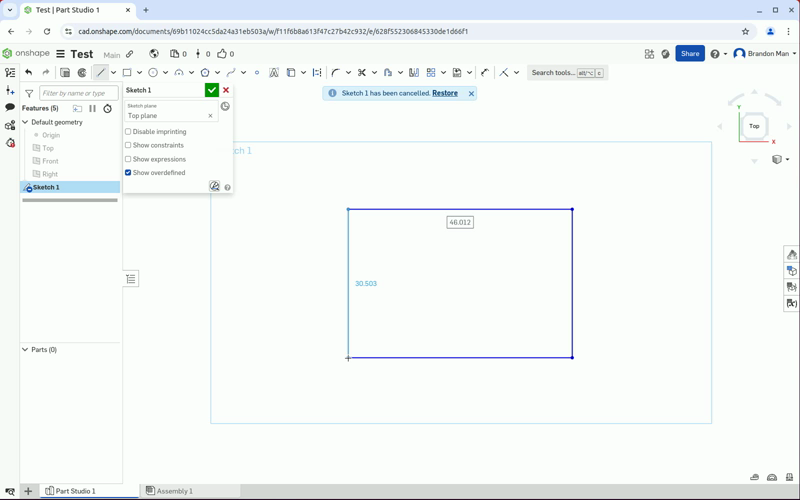
click(348, 357)
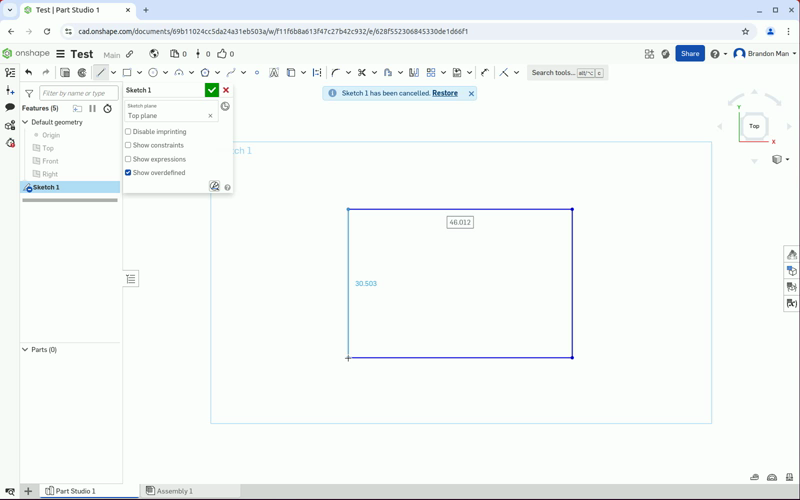
key(esc)
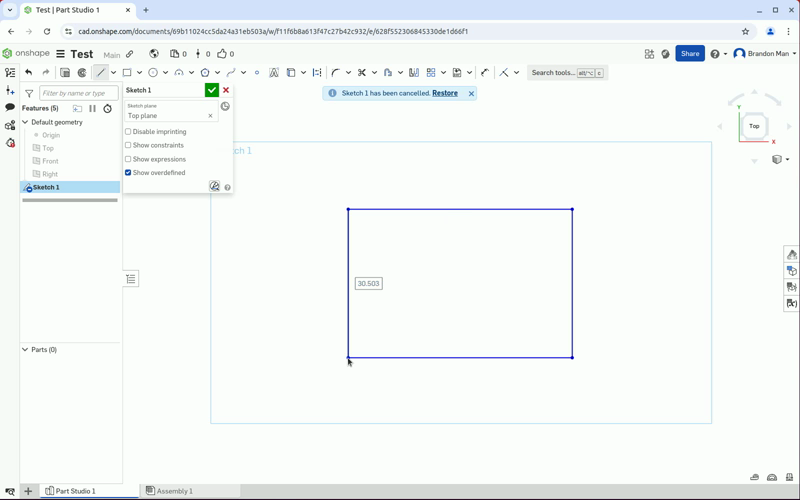
mouse_move(419, 279)
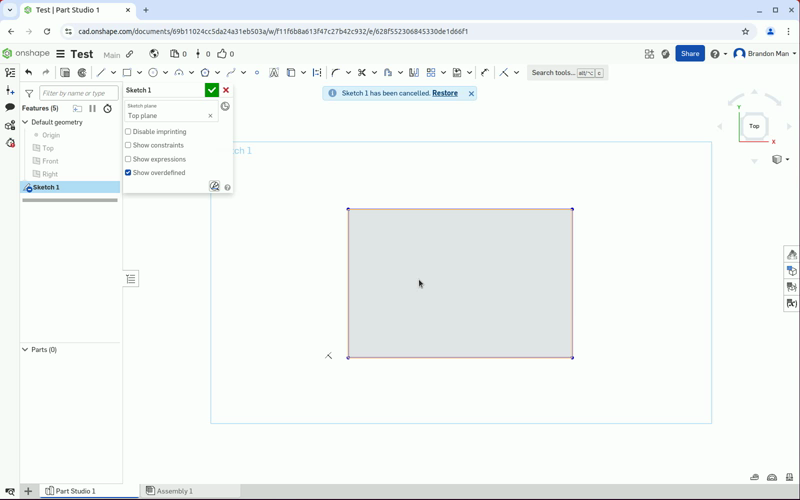
click(419, 279)
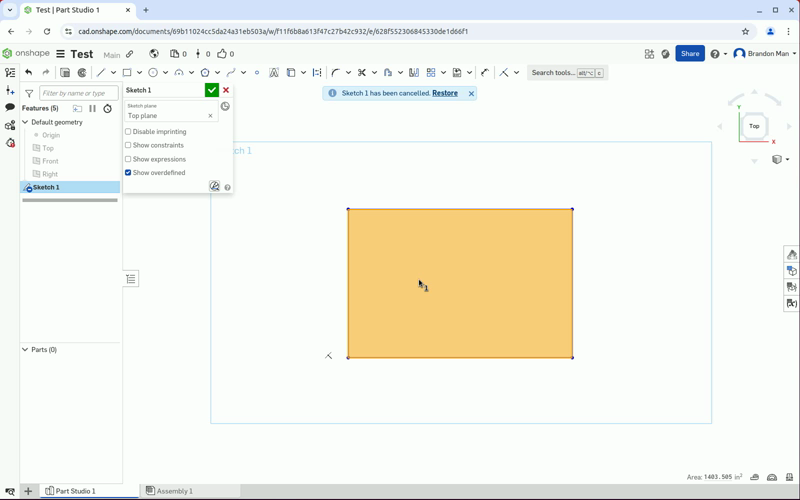
mouse_move(73, 352)
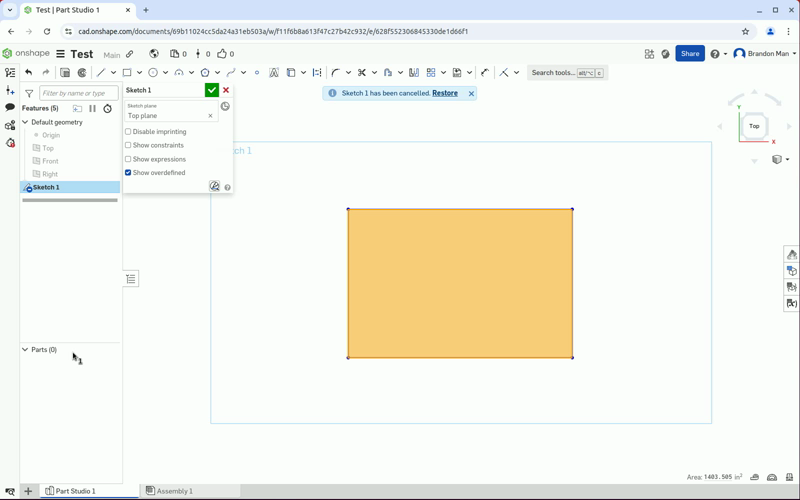
key(shift+y)
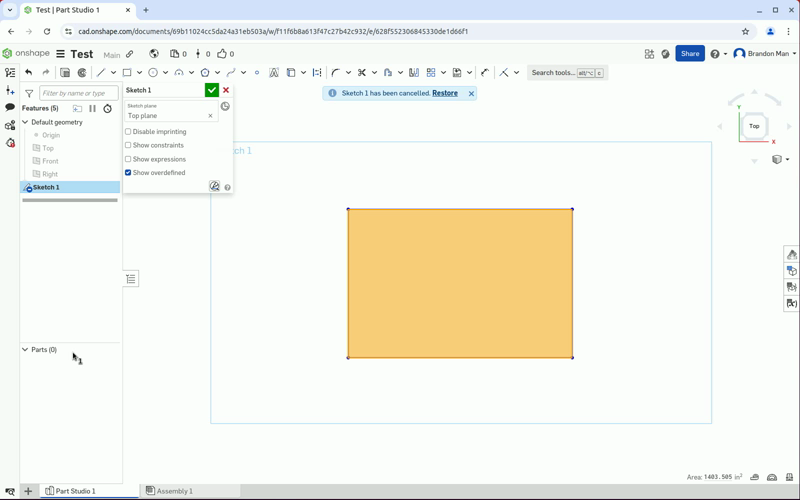
key(shift+e)
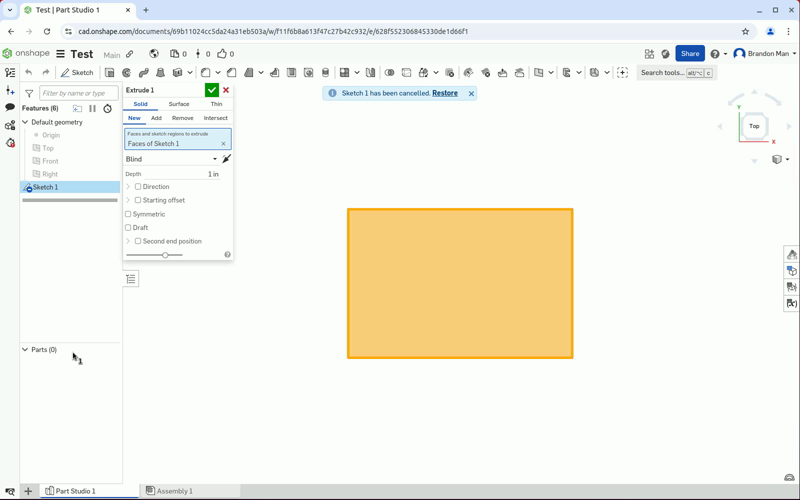
mouse_move(143, 106)
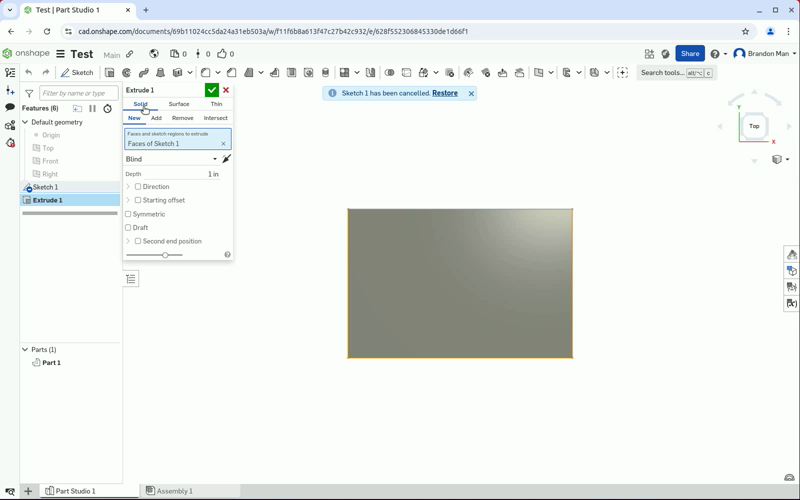
click(143, 106)
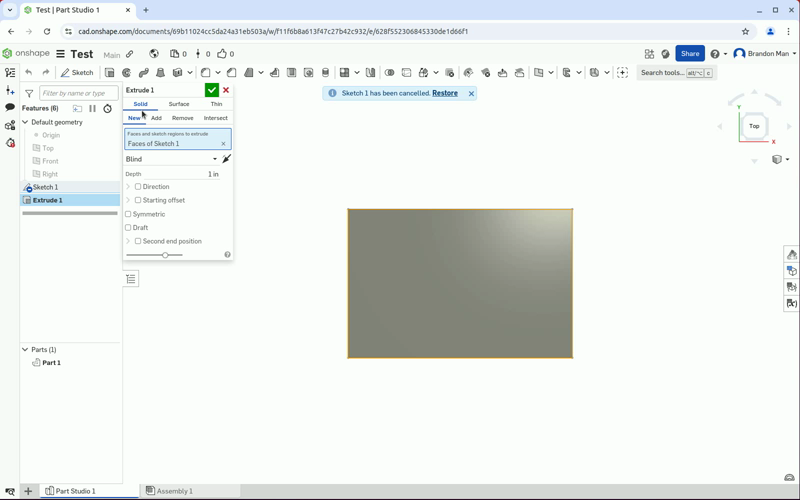
mouse_move(137, 120)
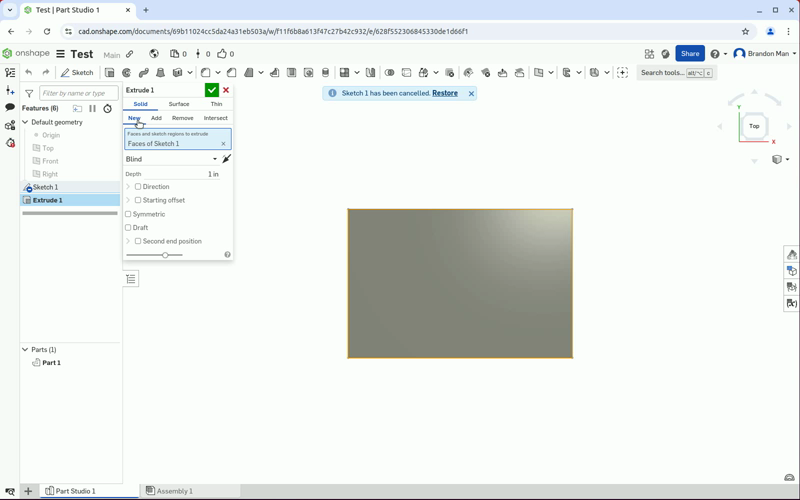
click(137, 120)
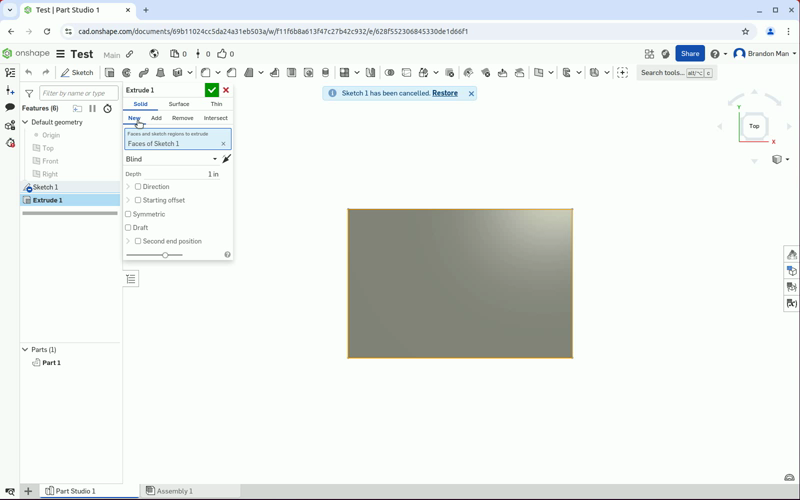
key(tab, 4)
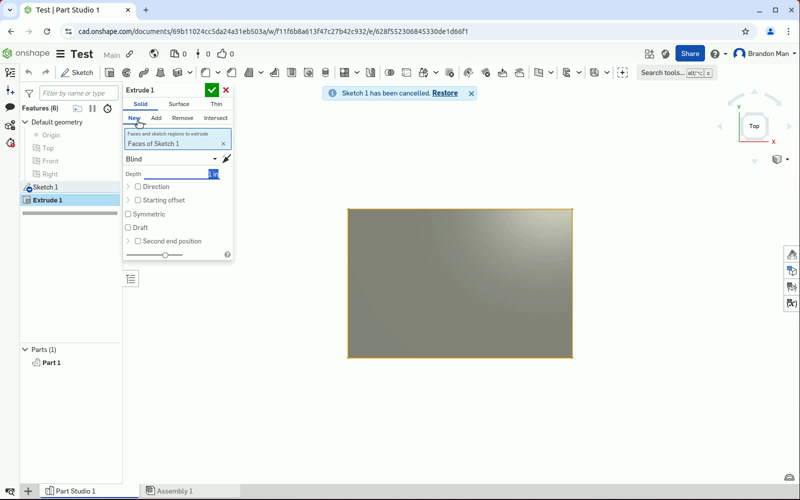
text(23.108)
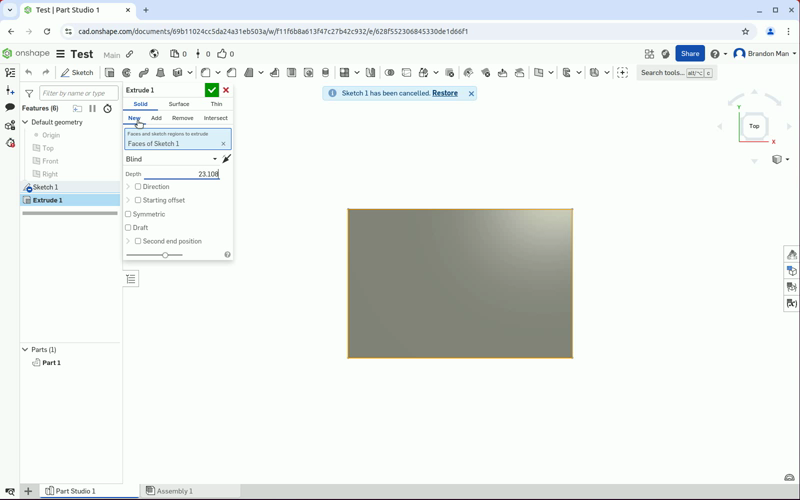
key(enter)
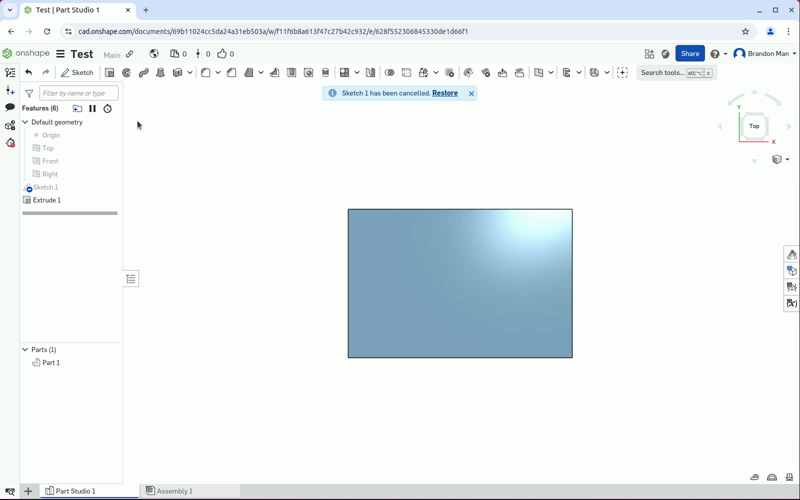
key(shift+h)
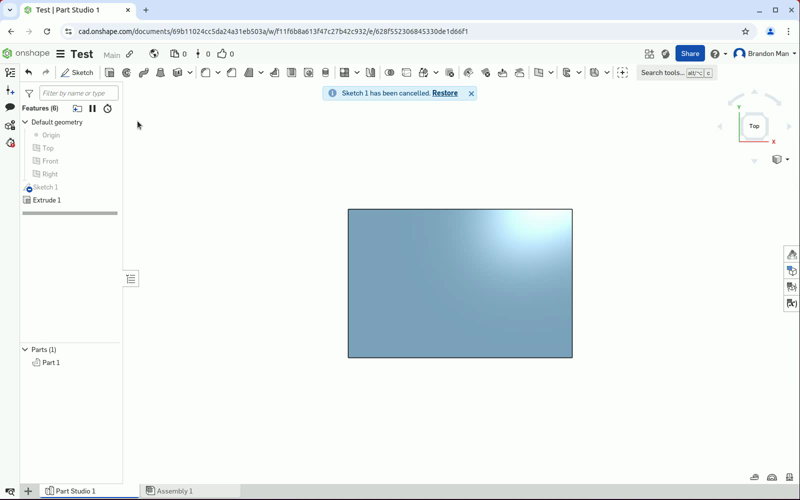
key(shift+h)
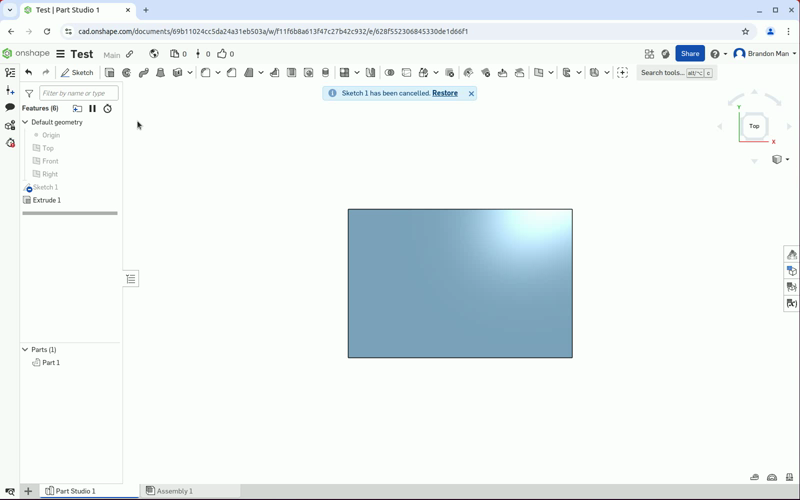
mouse_move(73, 189)
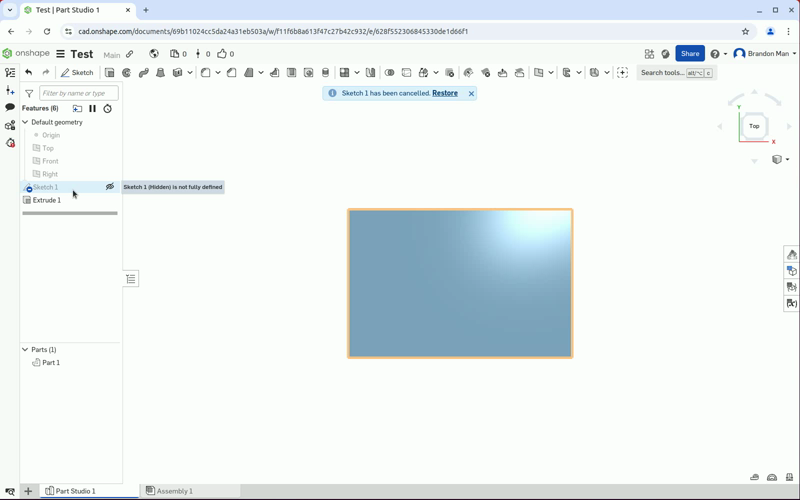
click(73, 189)
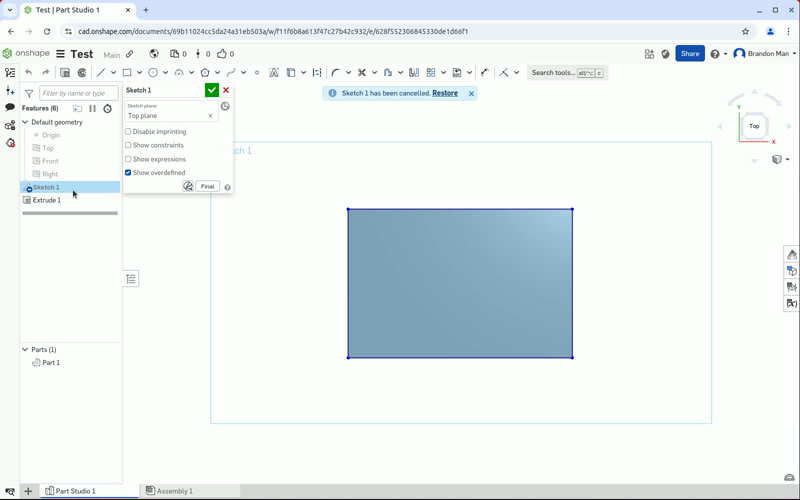
mouse_move(229, 92)
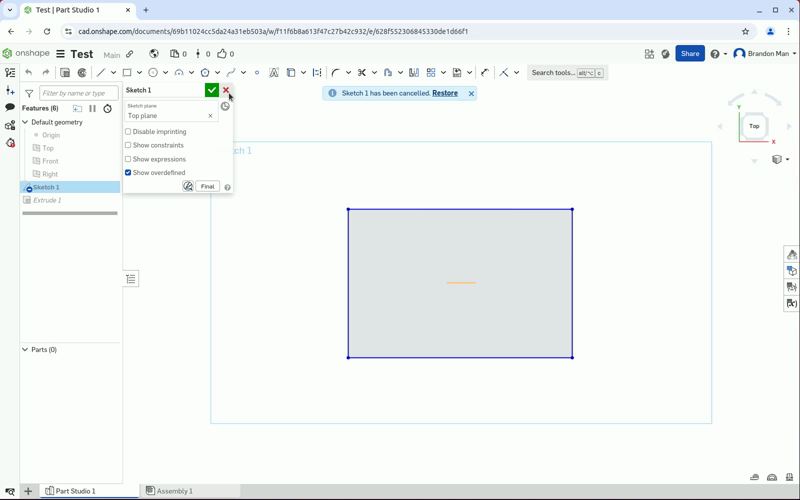
click(229, 92)
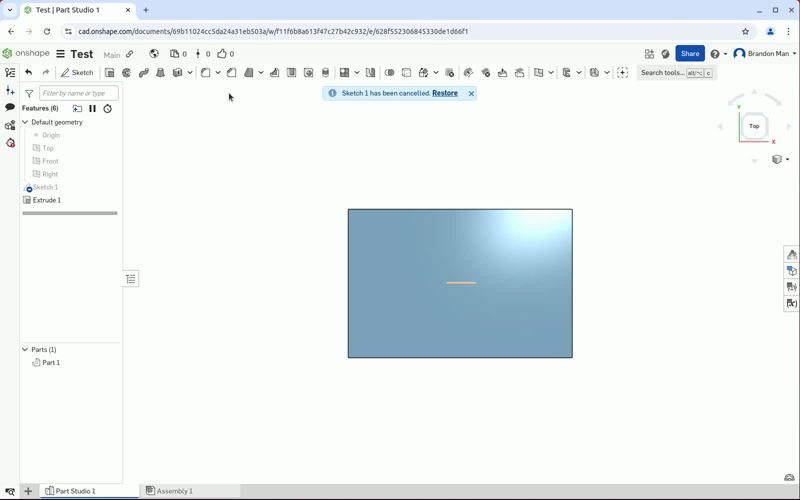
mouse_move(541, 75)
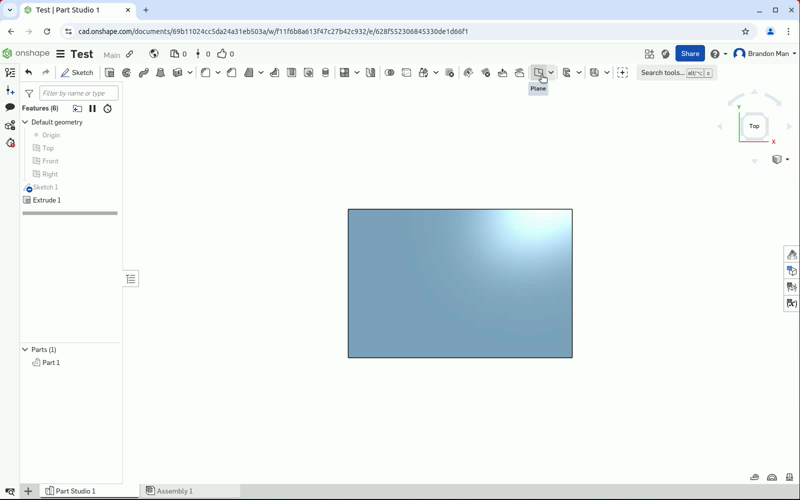
click(541, 75)
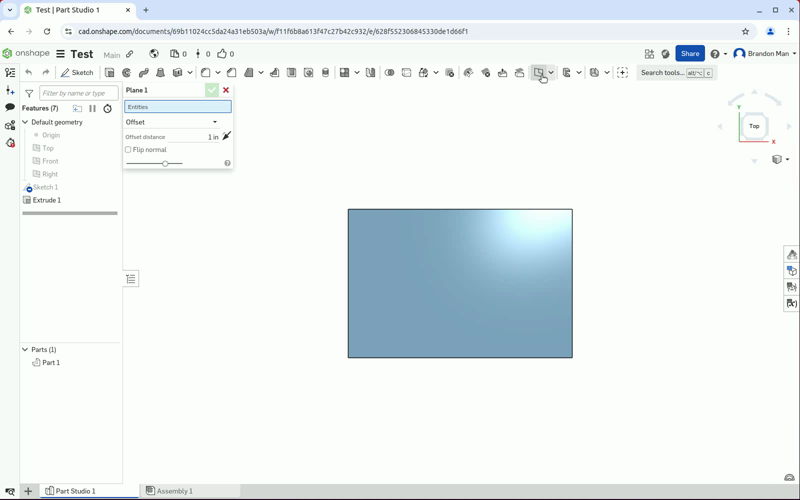
mouse_move(73, 150)
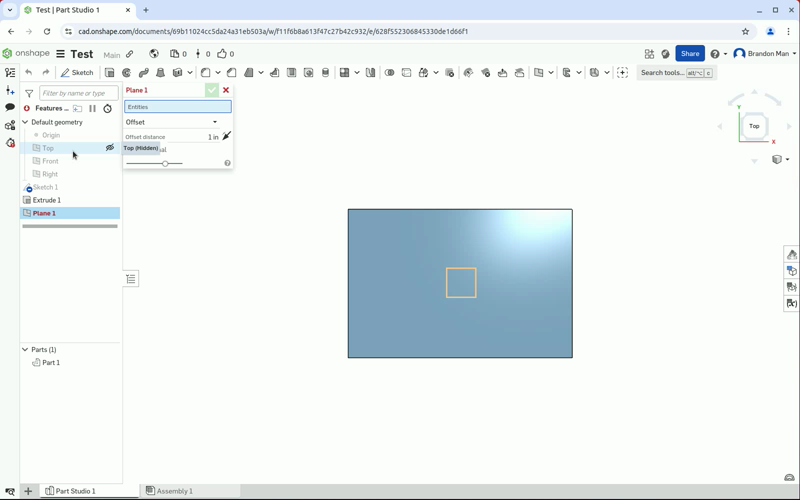
click(73, 150)
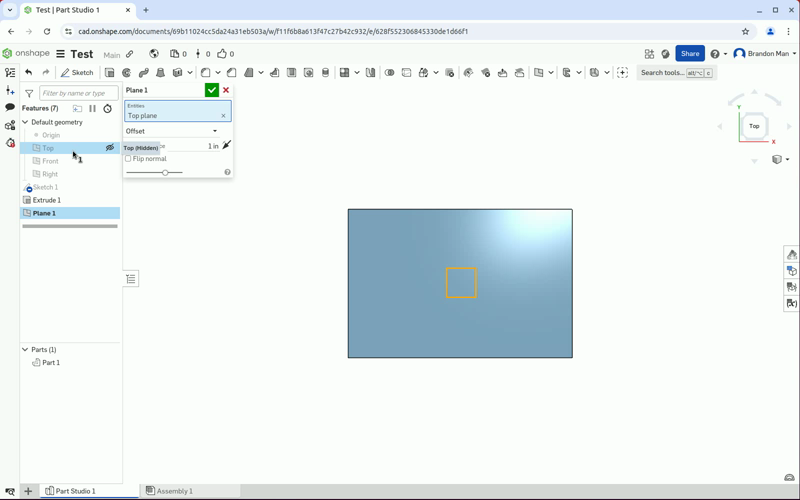
key(tab, 2)
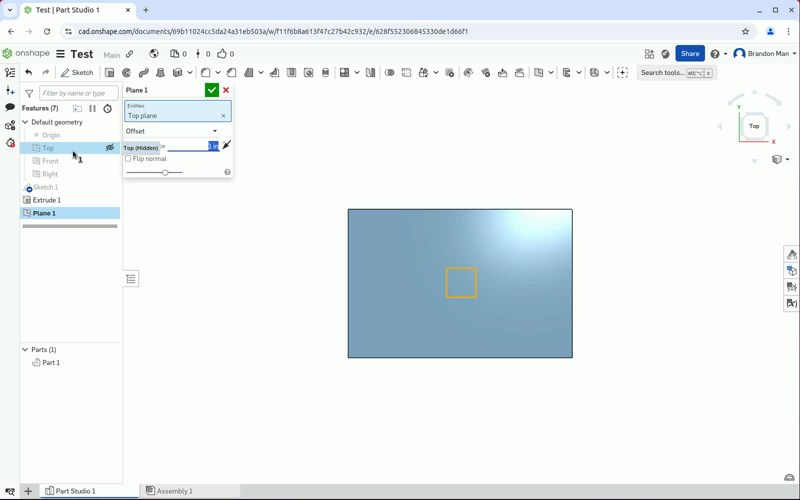
text(23.108)
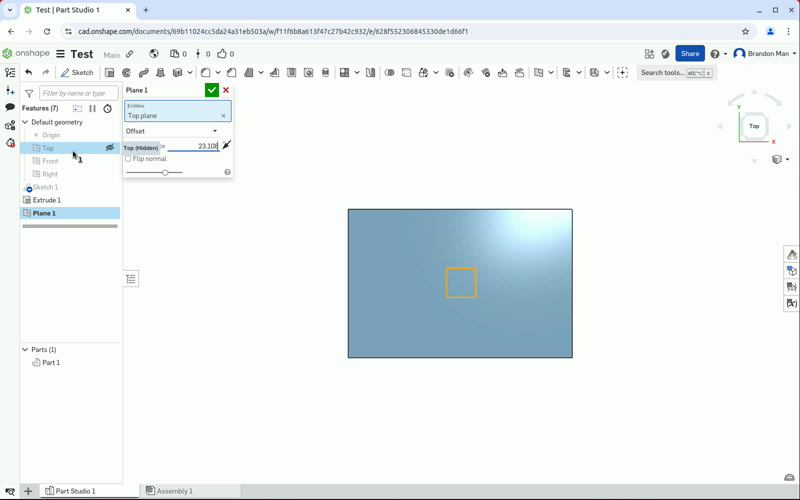
key(enter, 2)
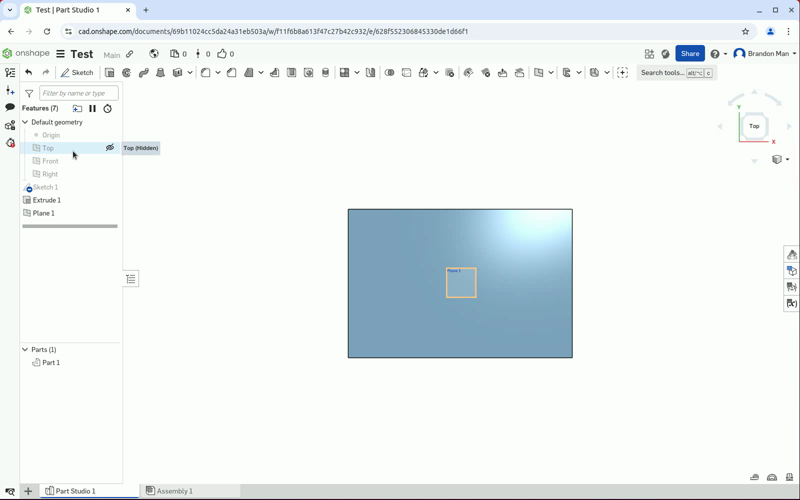
key(shift+s)
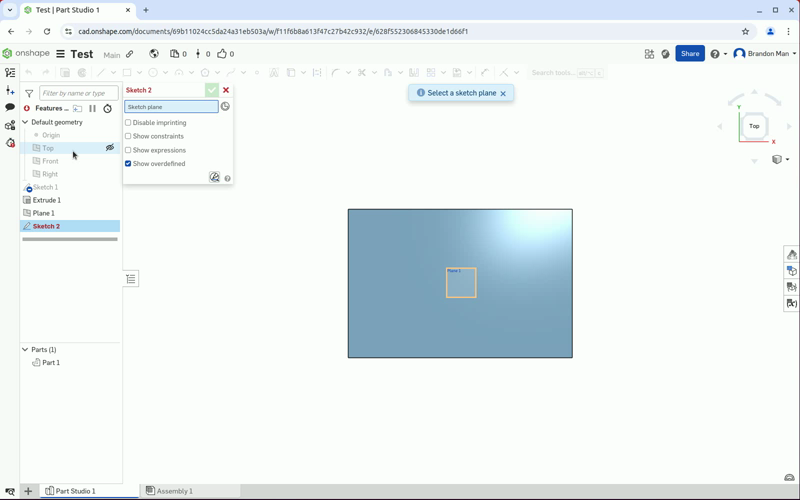
mouse_move(73, 215)
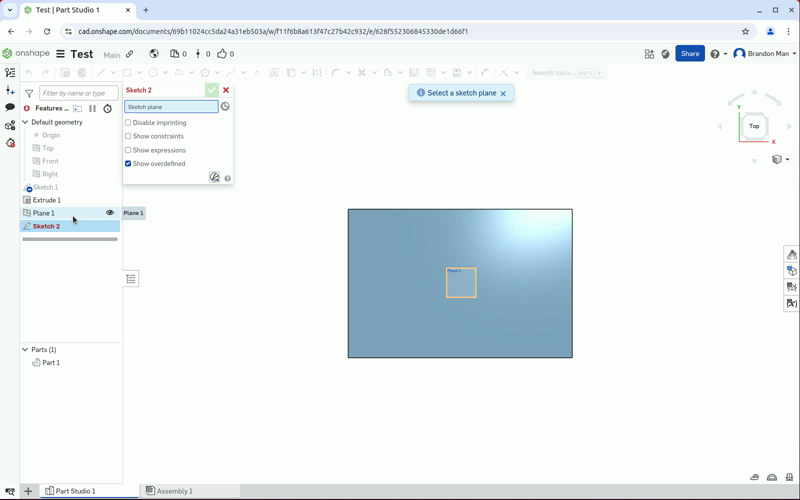
click(73, 215)
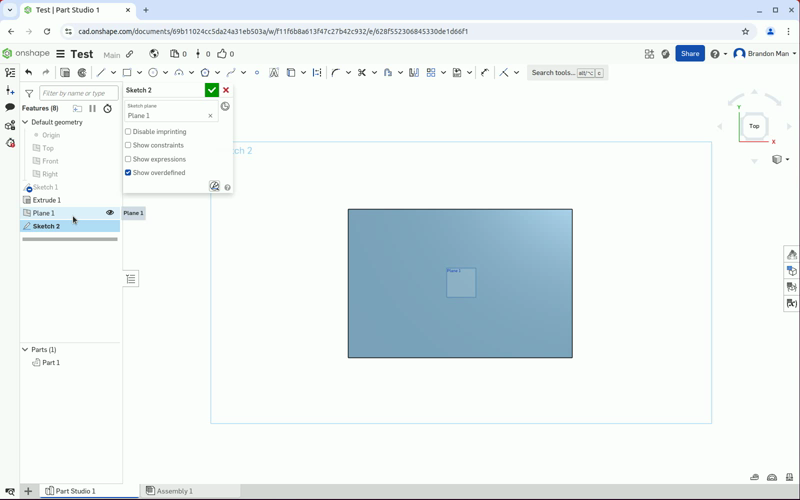
mouse_move(73, 352)
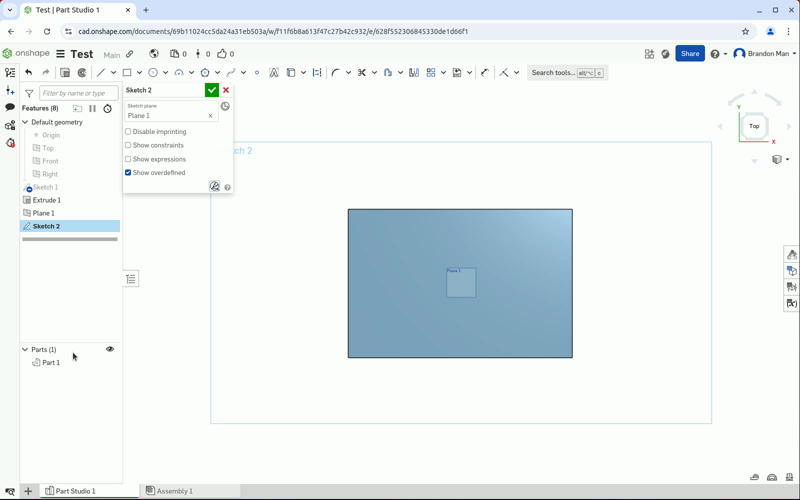
key(y)
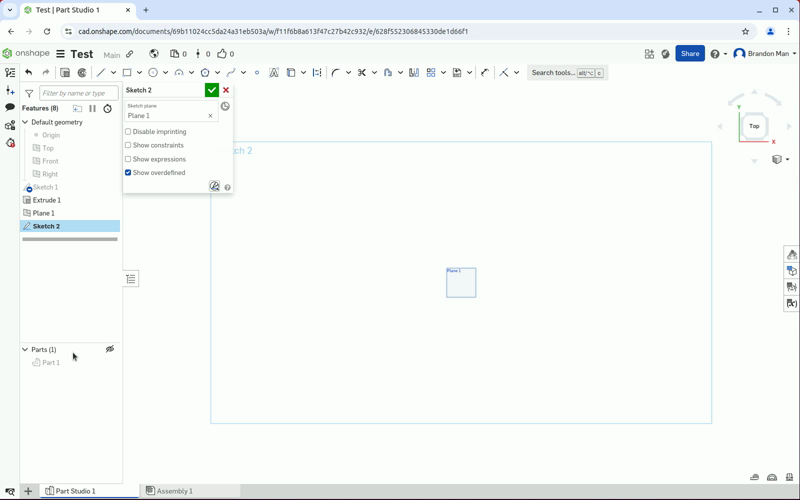
key(l)
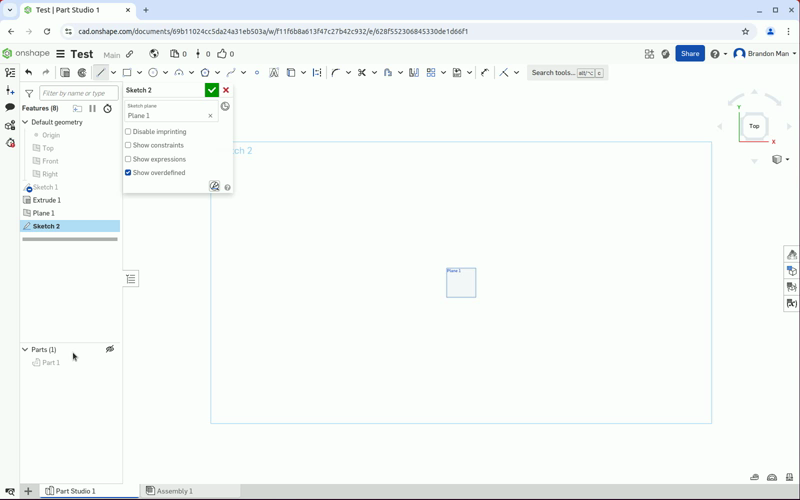
key_down(shift)
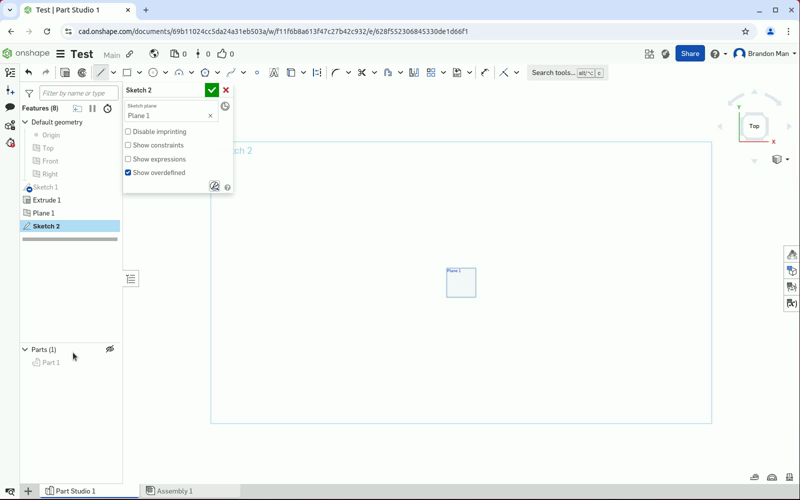
mouse_move(348, 357)
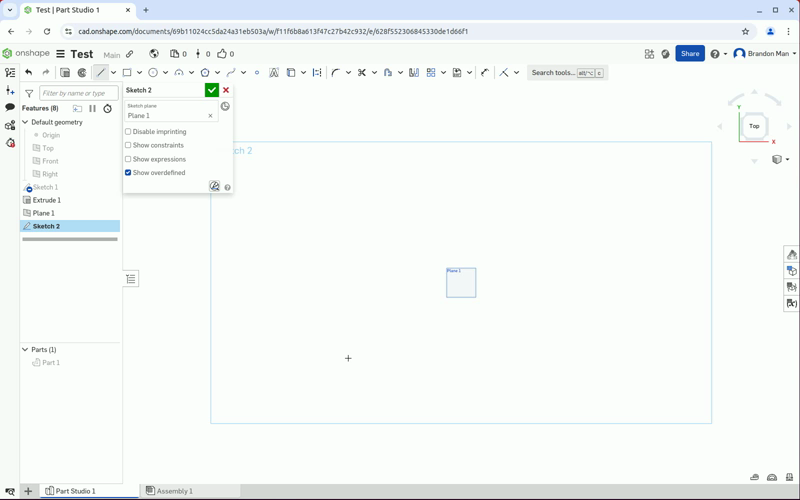
click(348, 357)
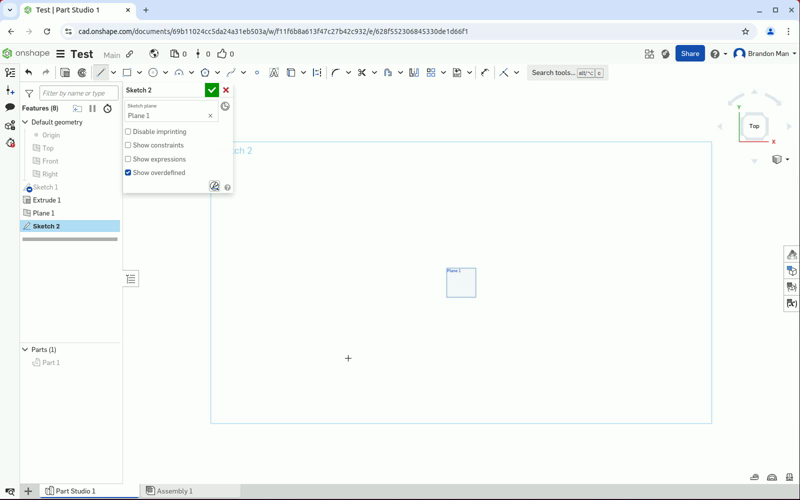
key_up(shift)
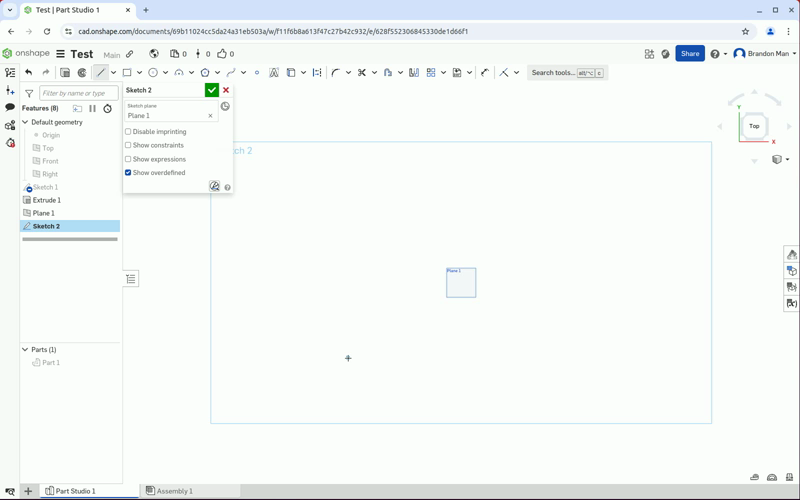
key_down(shift)
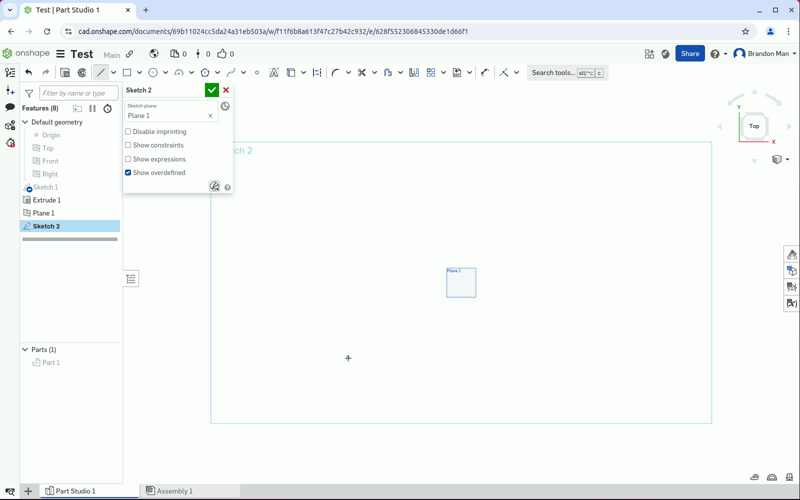
mouse_move(534, 357)
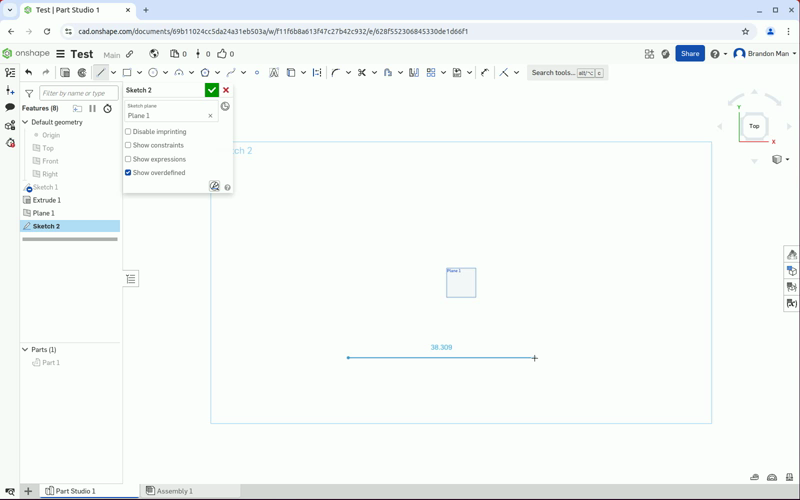
click(534, 357)
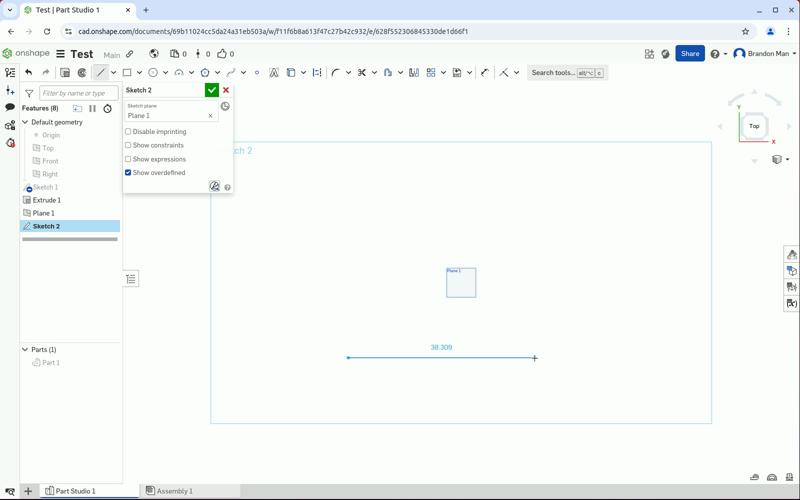
key_up(shift)
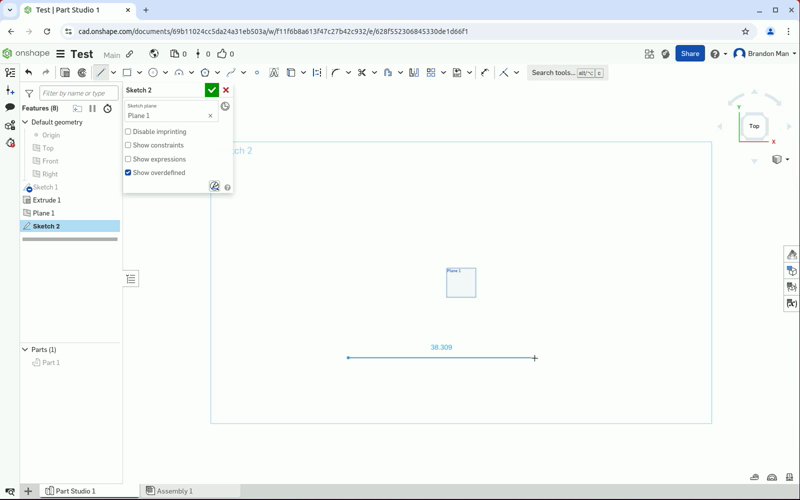
key_down(shift)
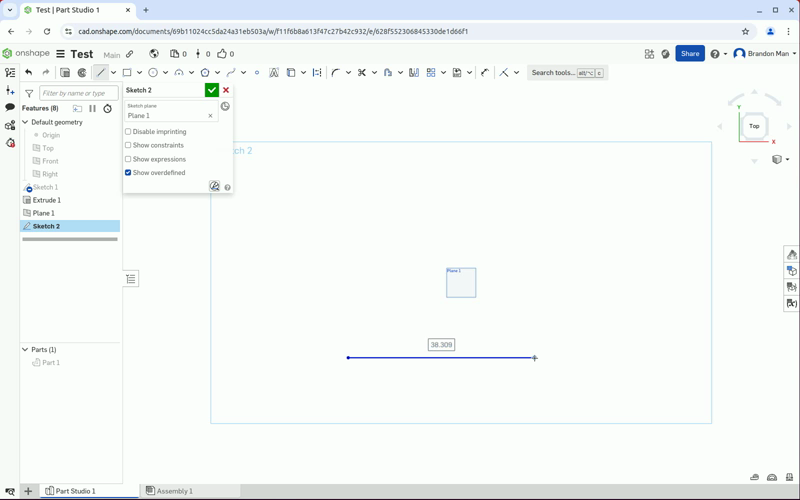
mouse_move(534, 246)
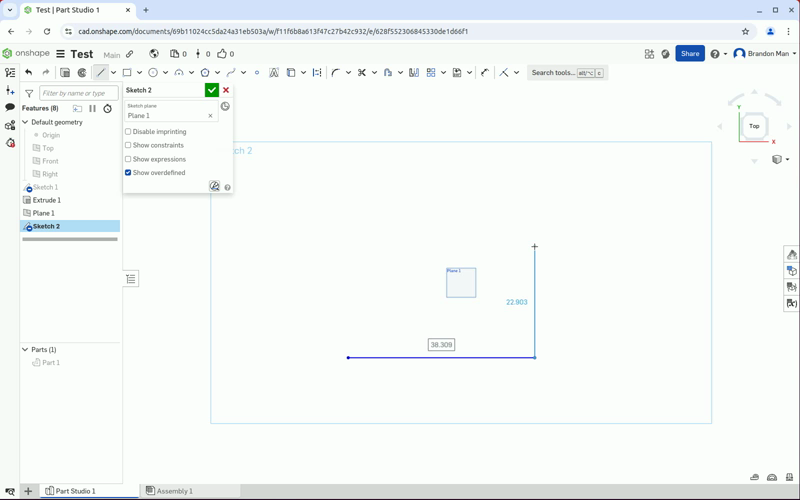
click(534, 246)
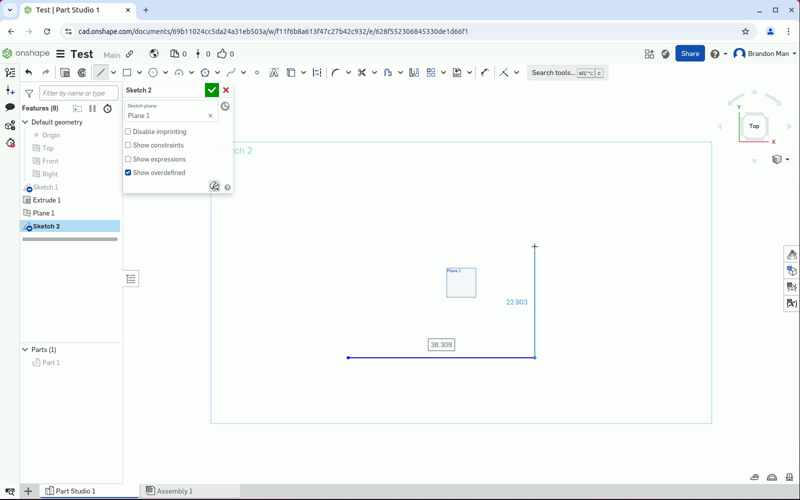
key_up(shift)
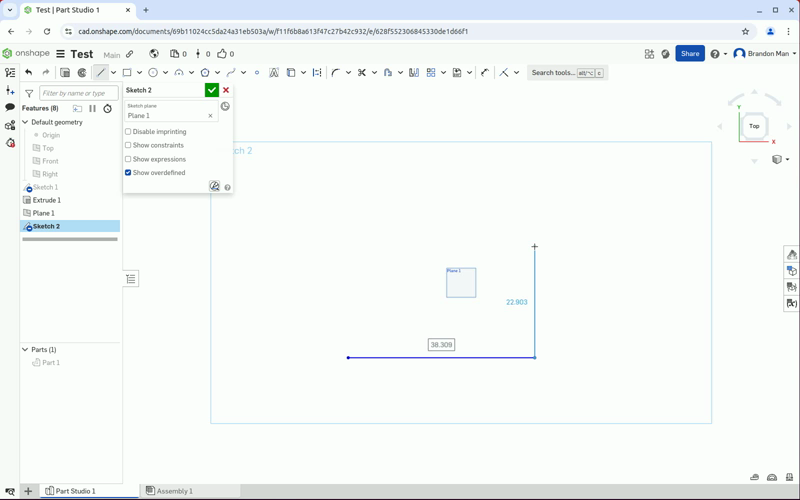
key_down(shift)
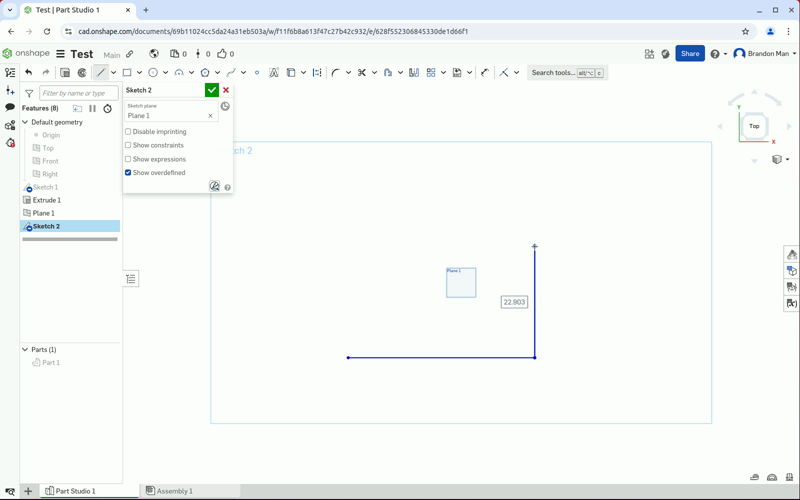
mouse_move(348, 246)
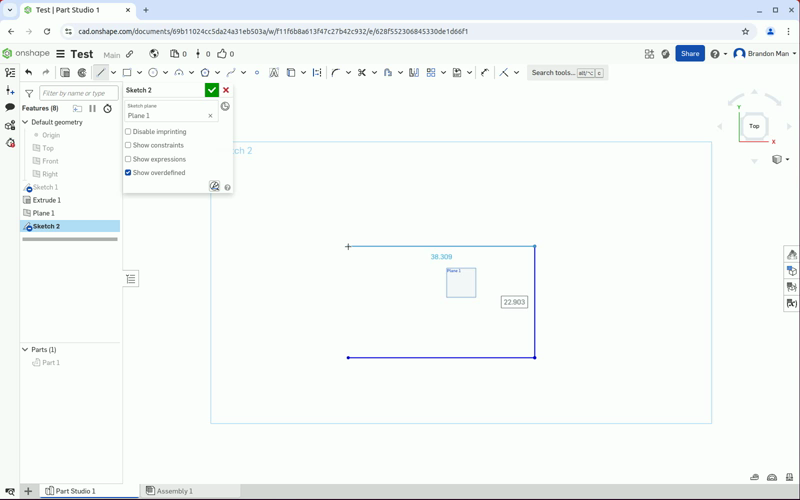
click(348, 246)
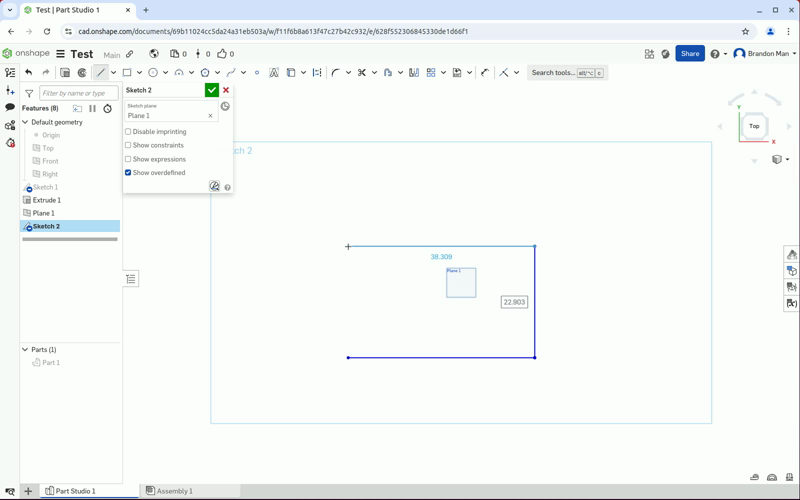
key_up(shift)
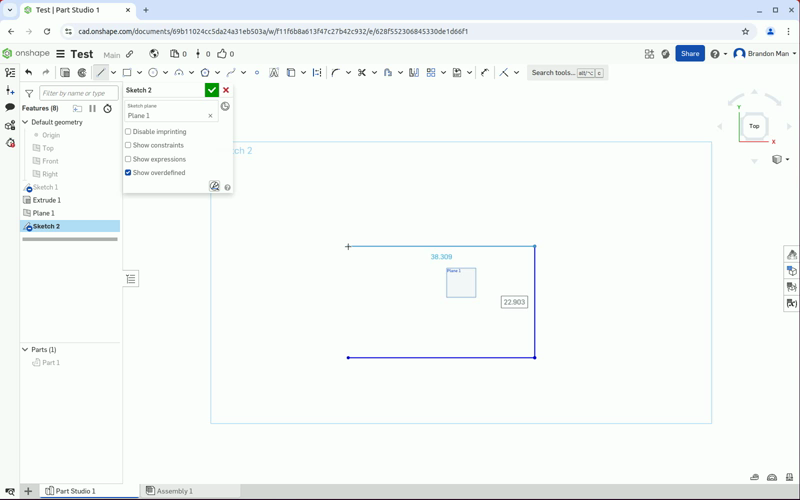
key_down(shift)
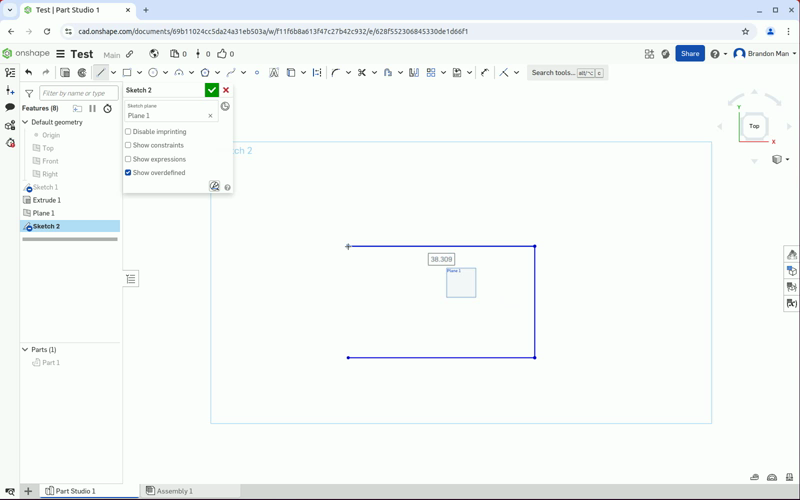
mouse_move(348, 357)
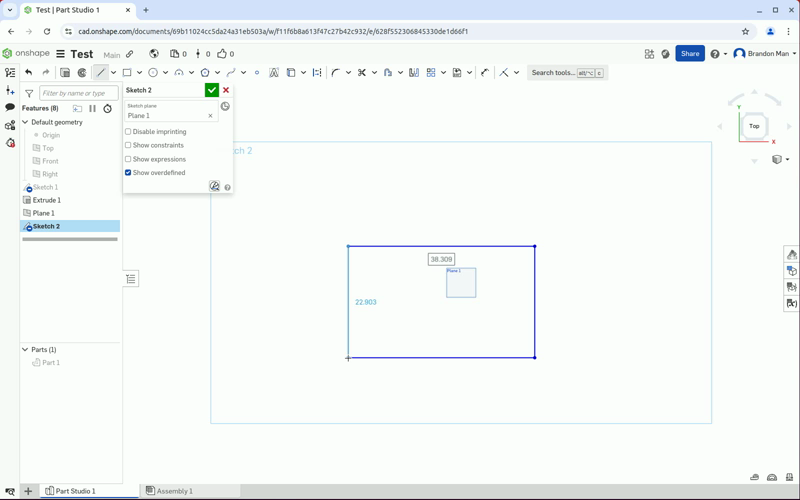
key_up(shift)
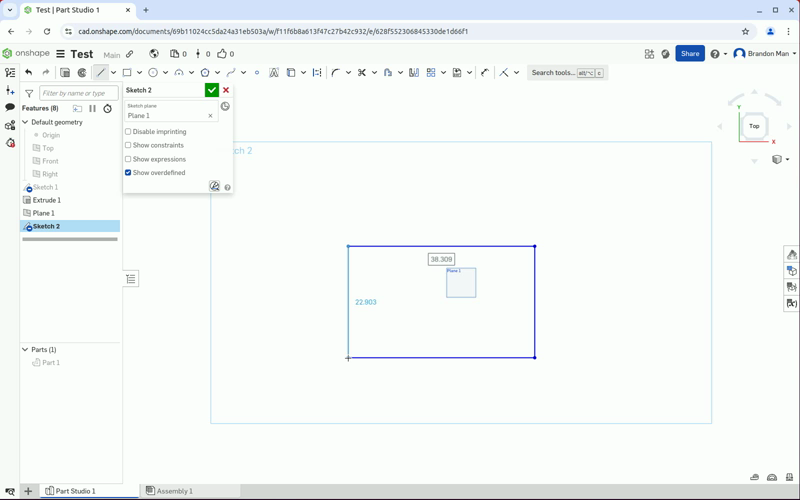
click(348, 357)
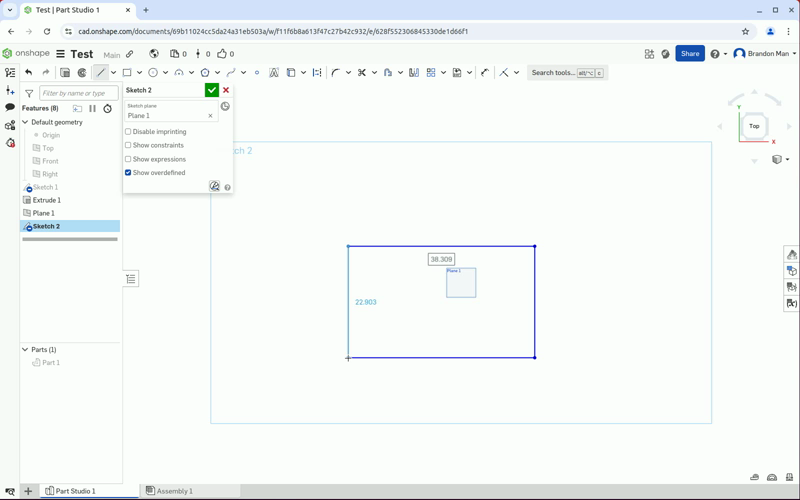
key(esc)
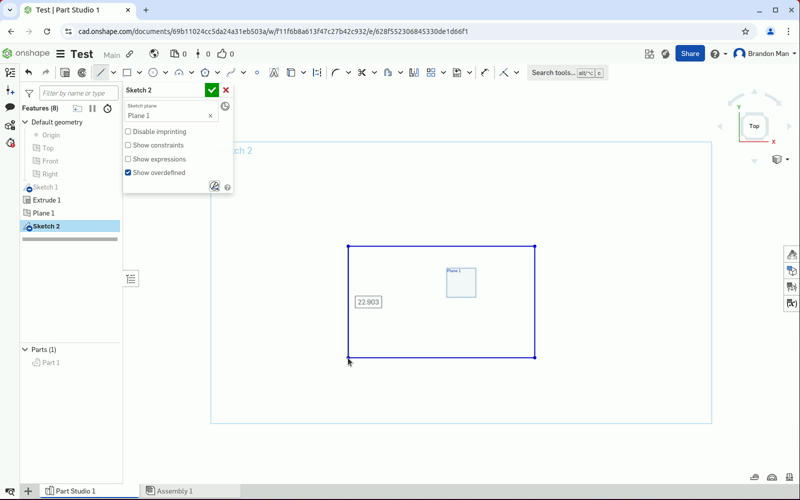
mouse_move(519, 268)
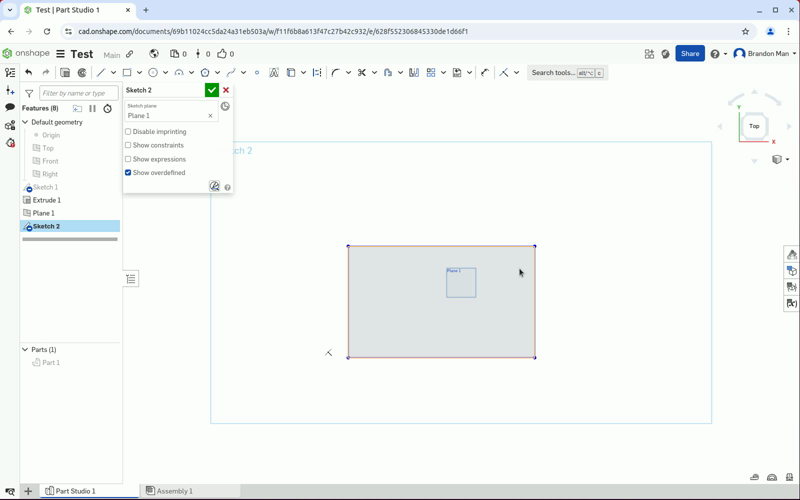
click(519, 268)
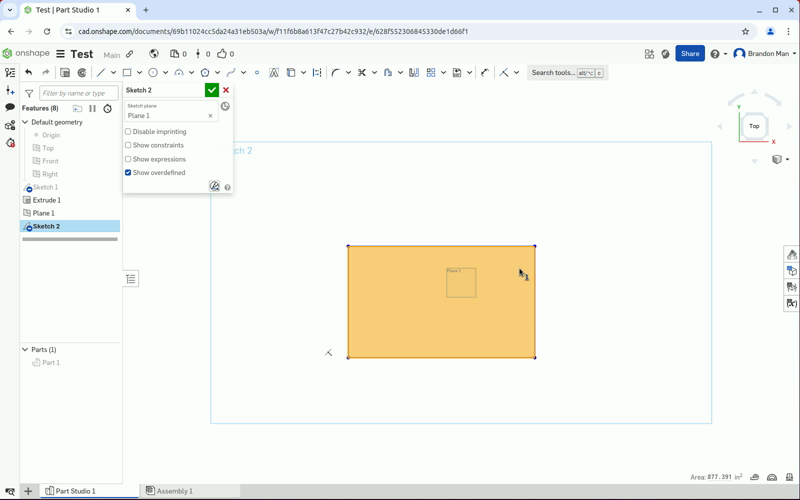
mouse_move(73, 352)
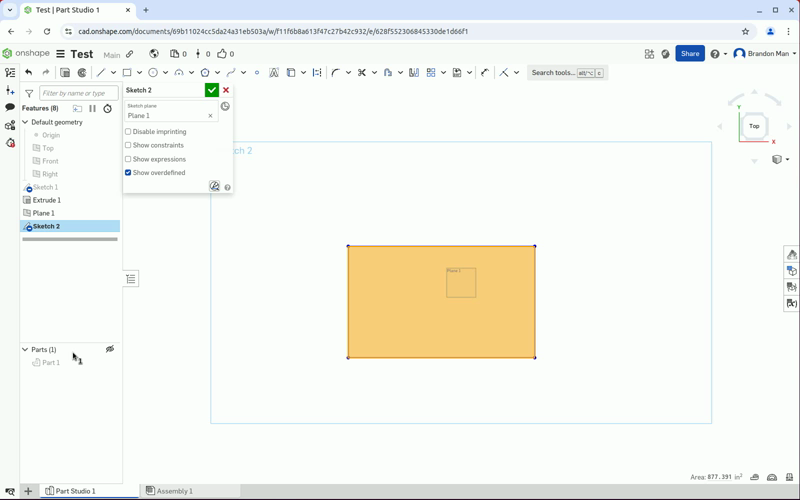
key(shift+y)
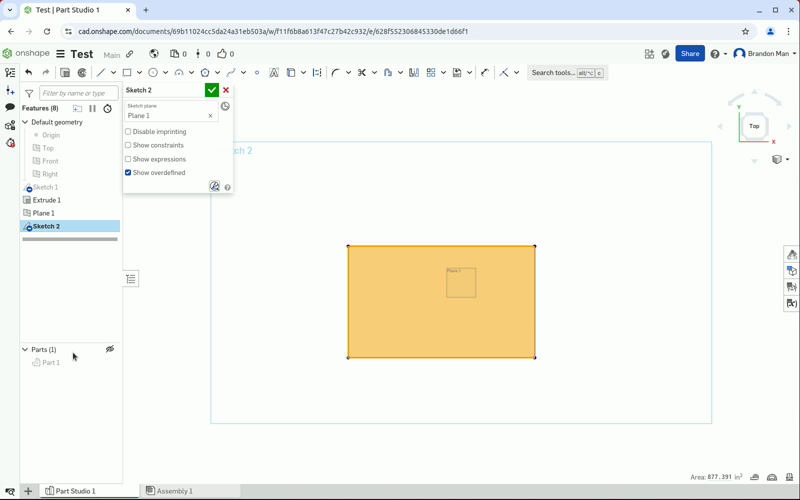
key(shift+e)
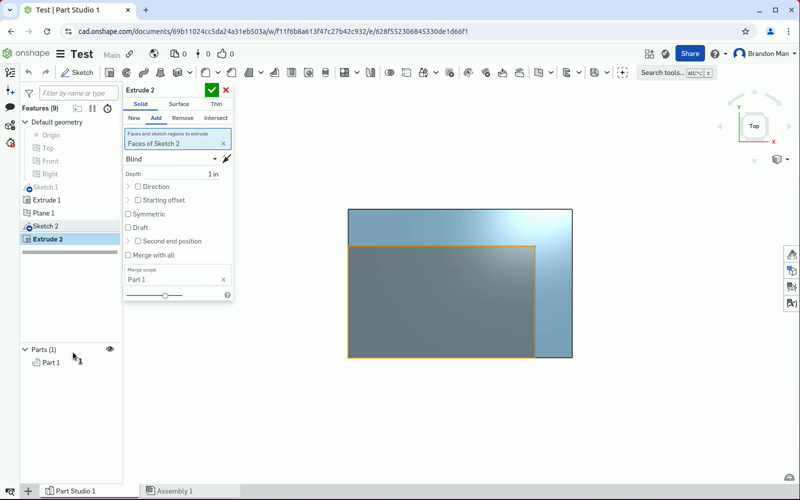
mouse_move(143, 106)
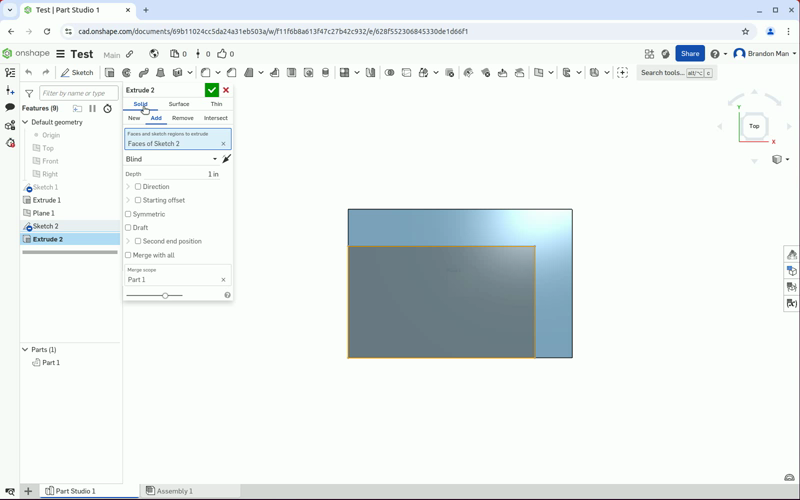
click(143, 106)
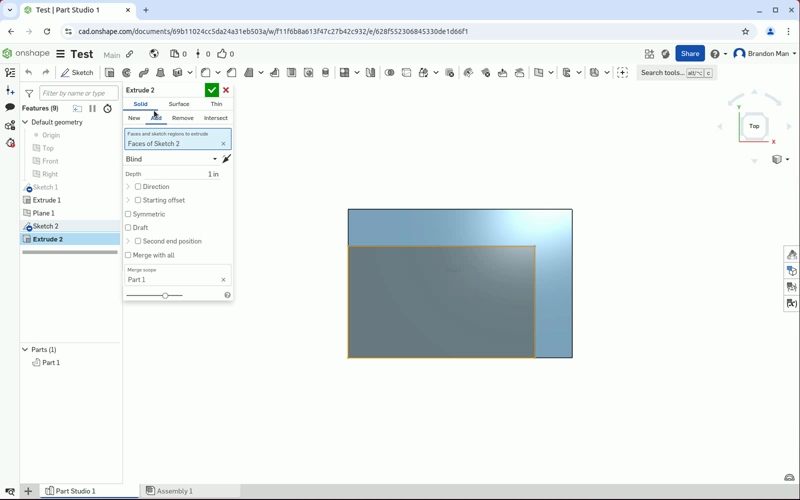
mouse_move(186, 120)
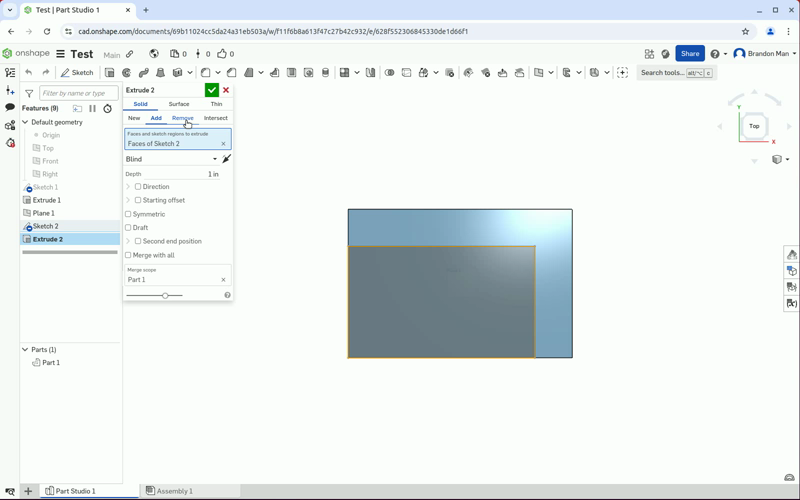
click(186, 120)
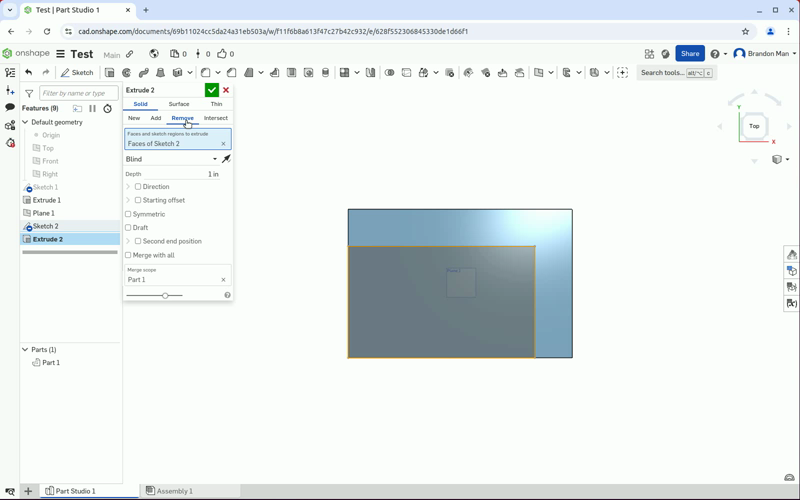
key(tab, 4)
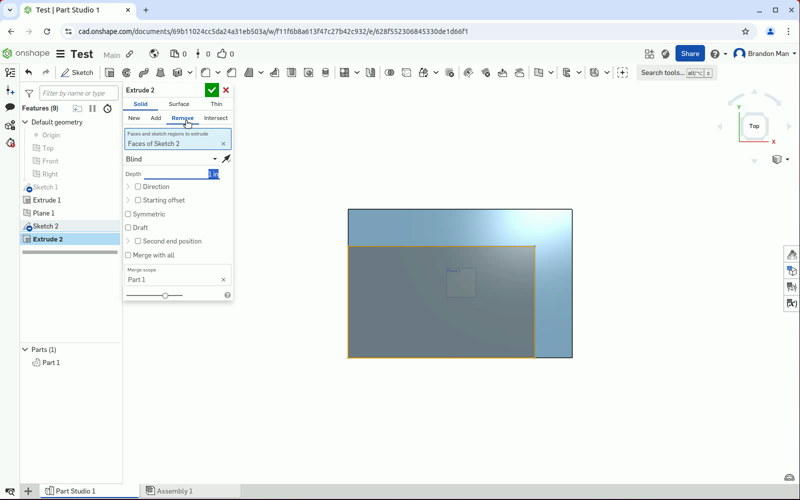
text(10.832)
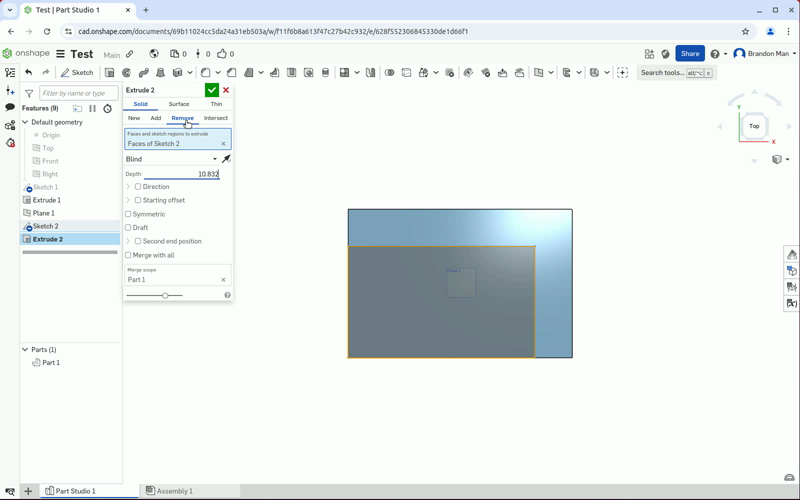
key(tab, 6)
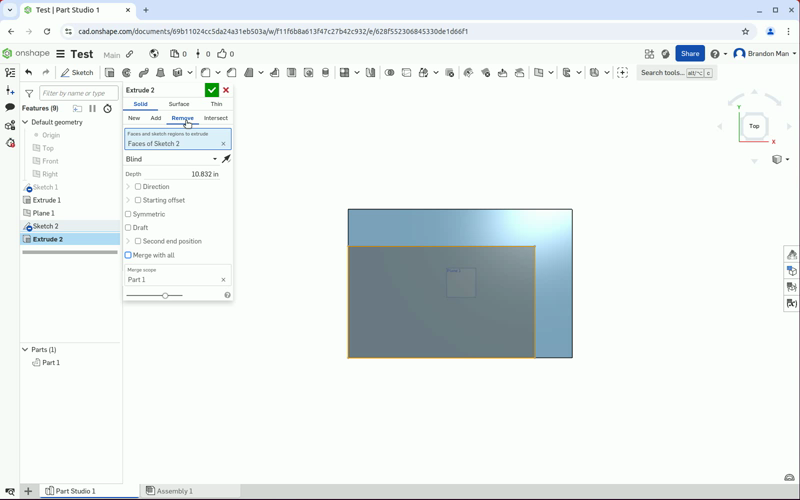
key(space)
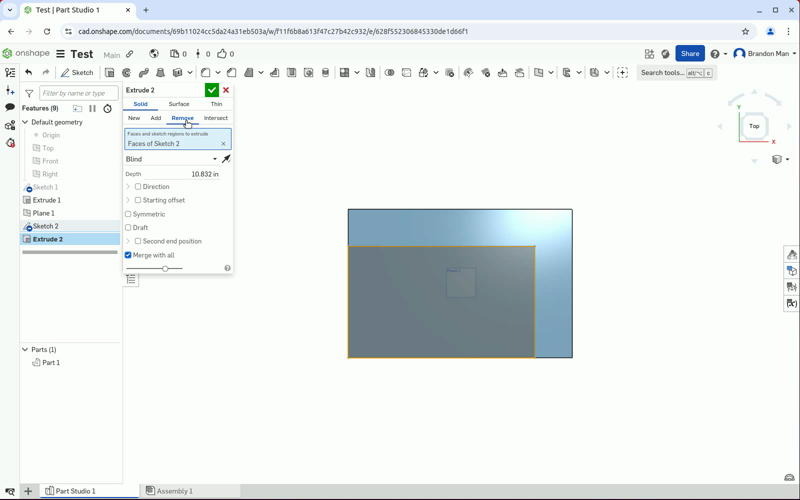
key(enter)
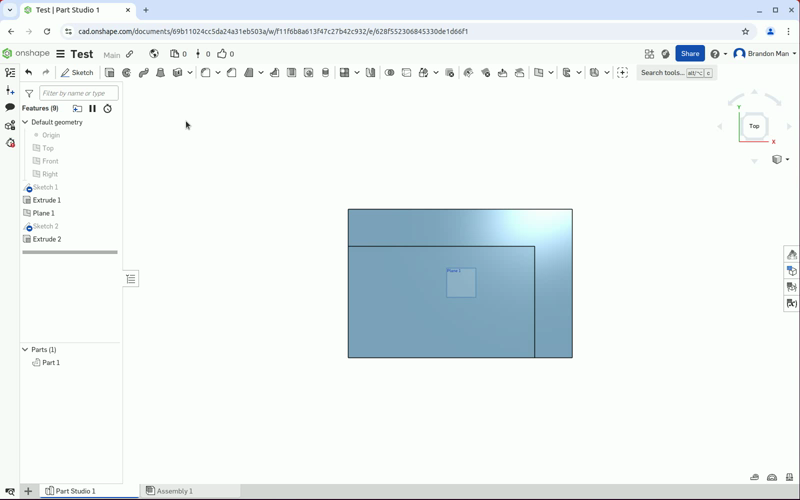
key(shift+h)
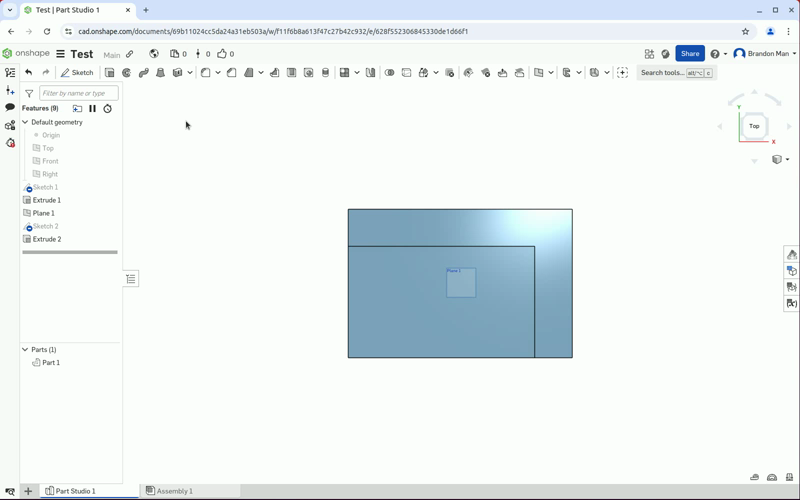
key(shift+h)
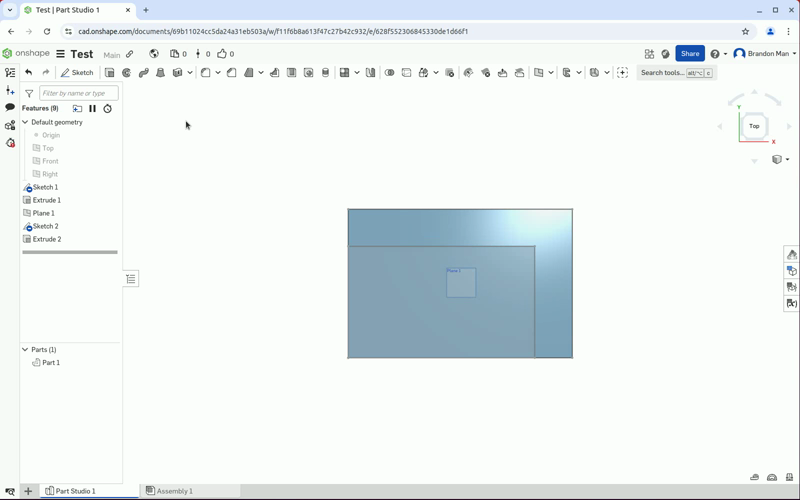
key(shift+7)
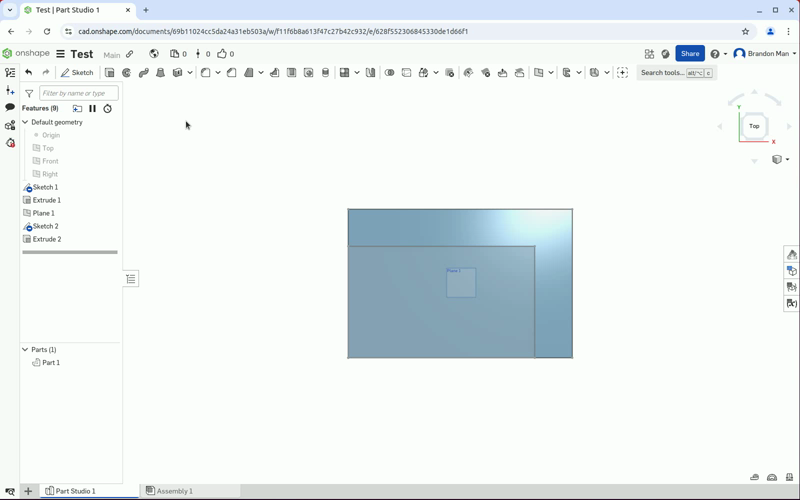
key(up, 3)
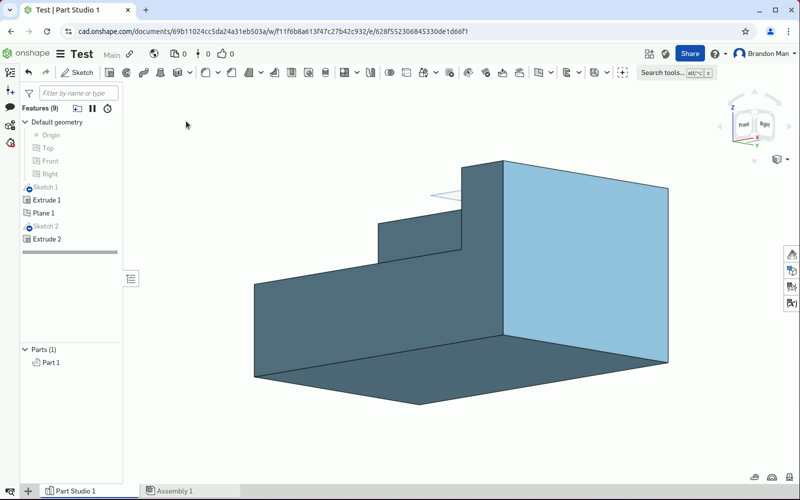
key(left, 3)
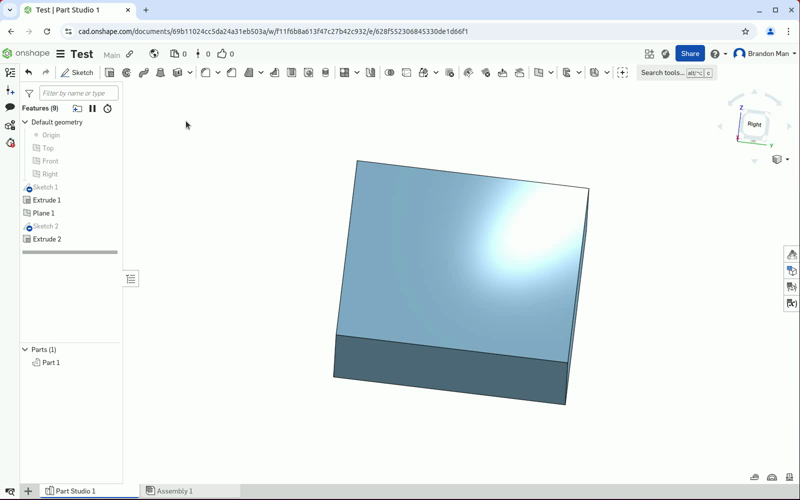
key(right, 3)
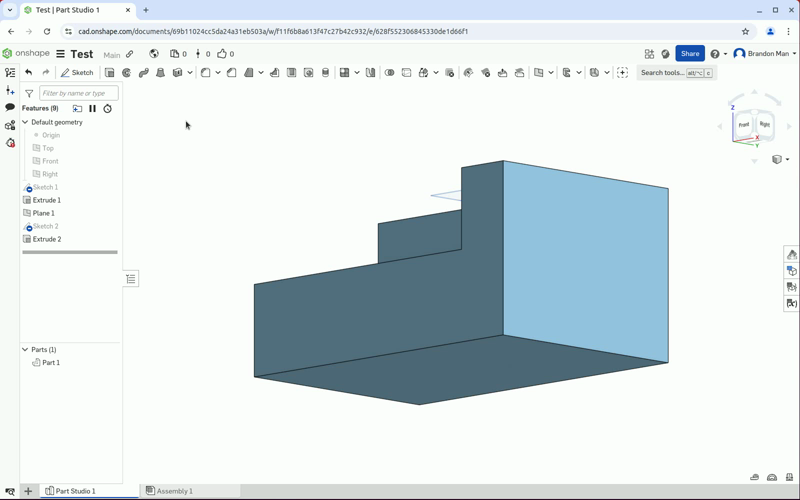
key(down, 3)
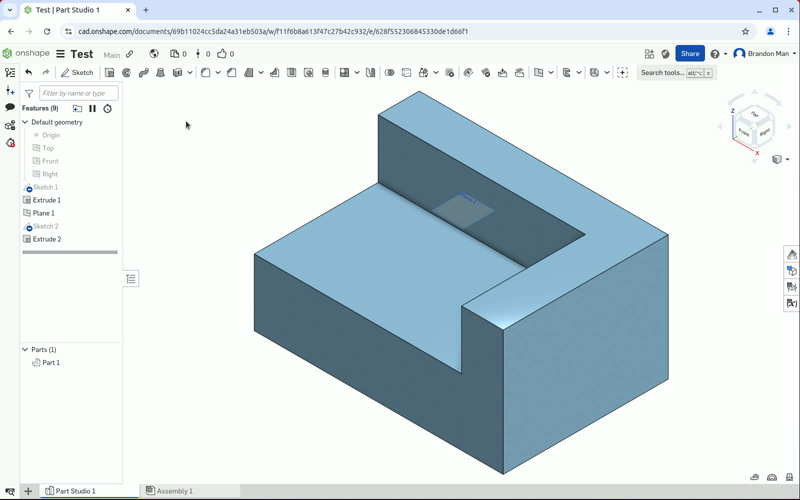
mouse_move(73, 189)
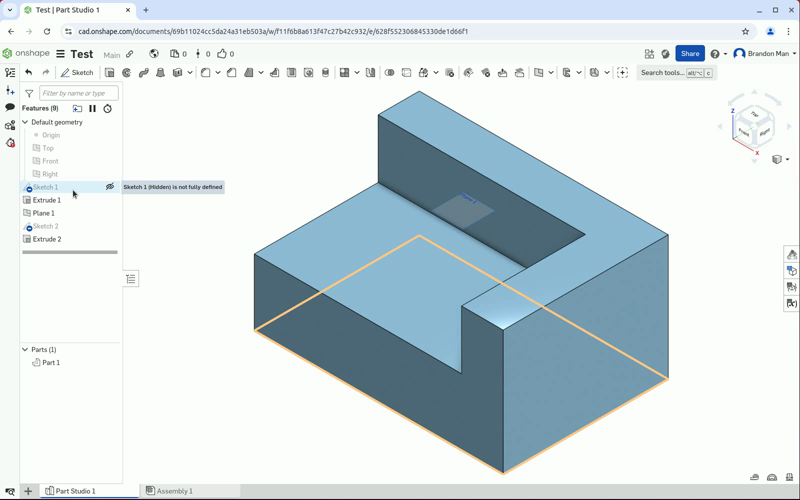
click(73, 189)